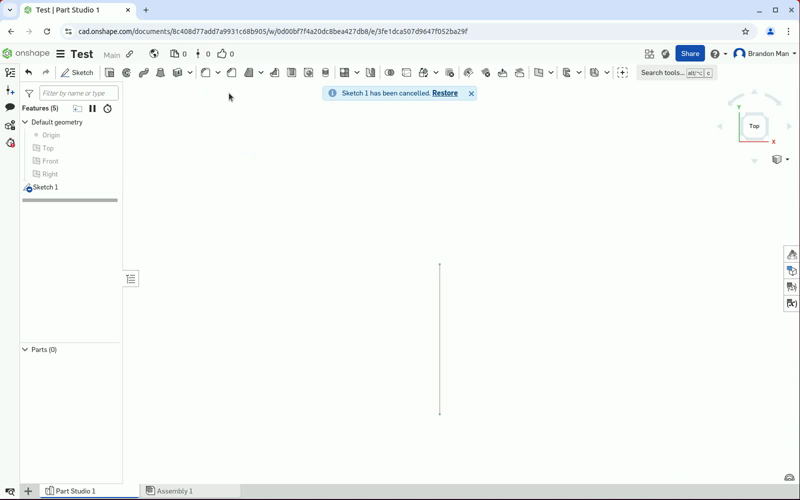
key(shift+h)
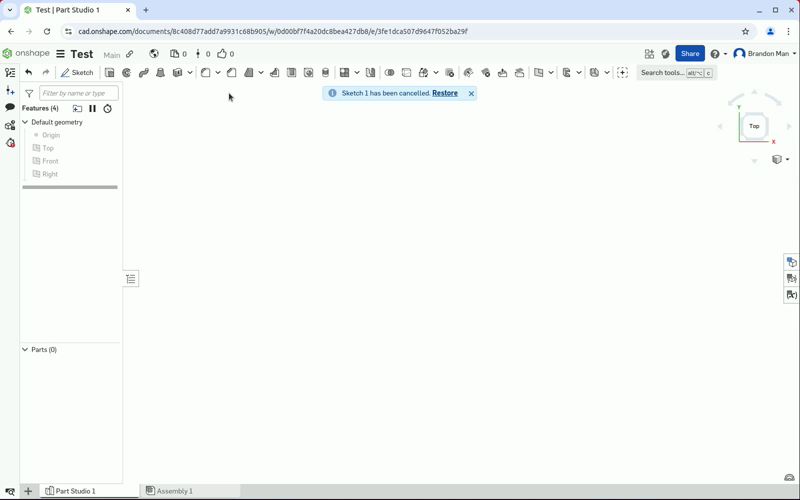
mouse_move(73, 352)
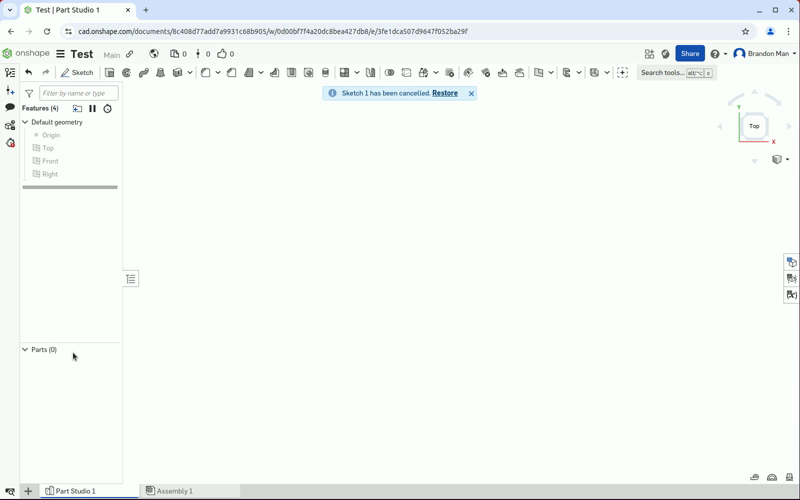
key(y)
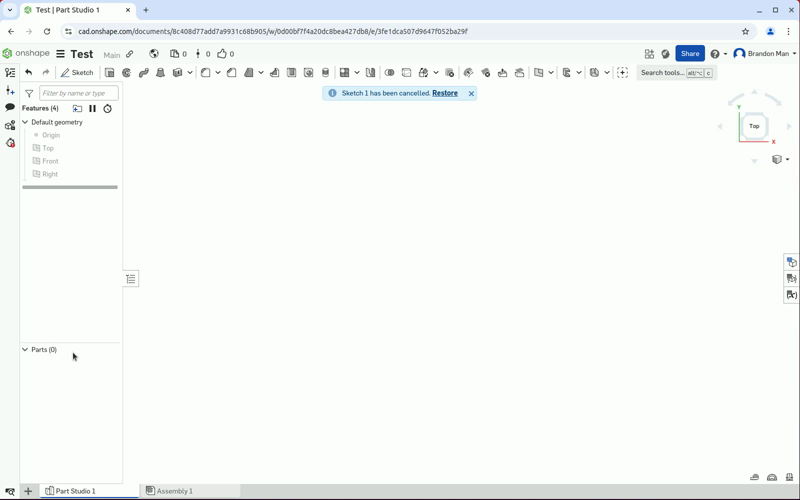
key(shift+p)
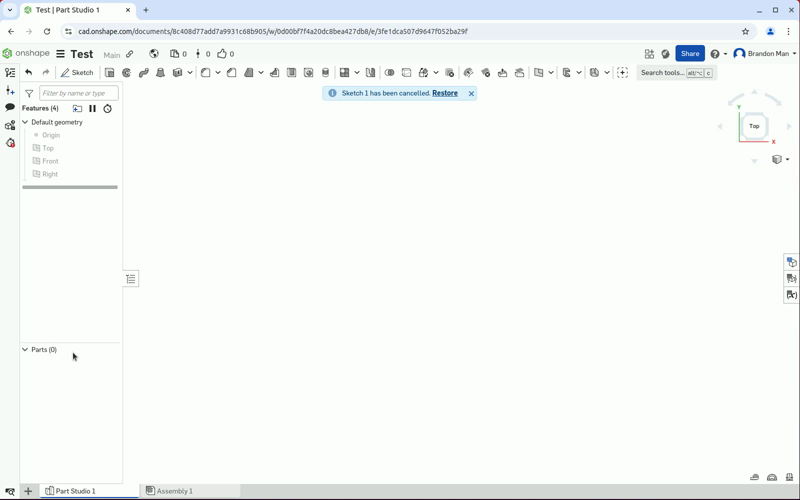
key(space)
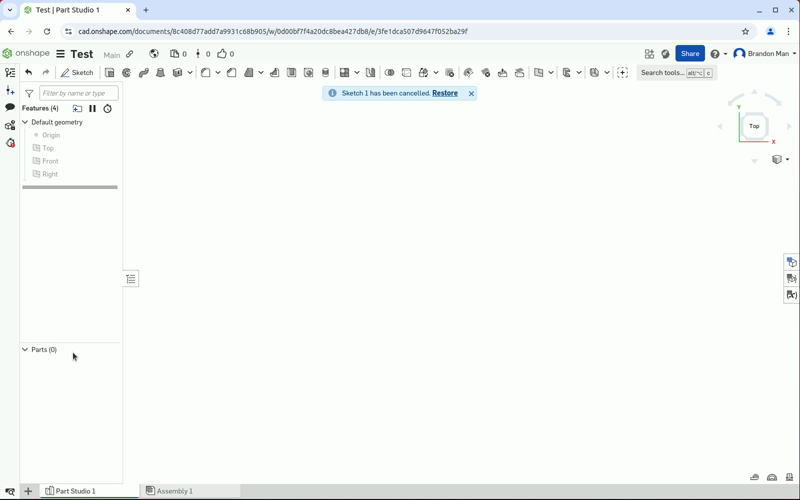
key_down(shift)
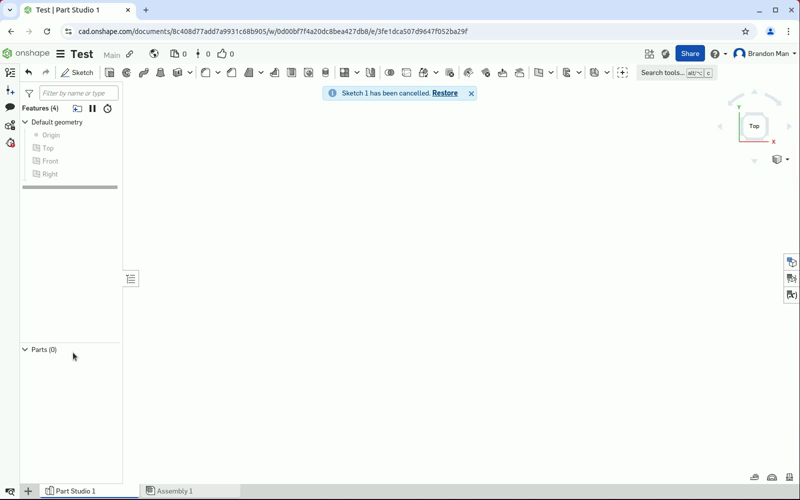
key(up)
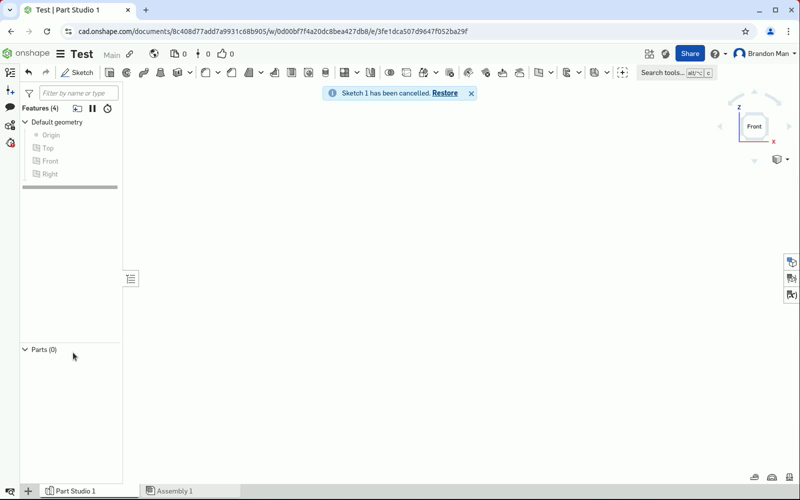
key_up(shift)
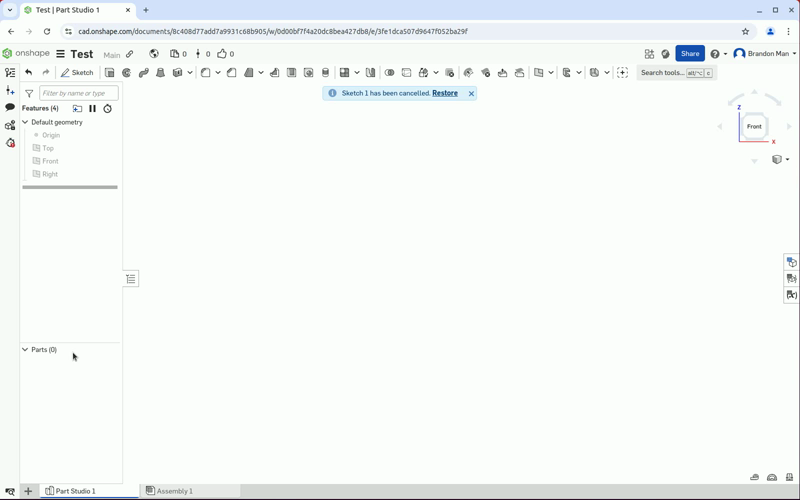
mouse_move(73, 352)
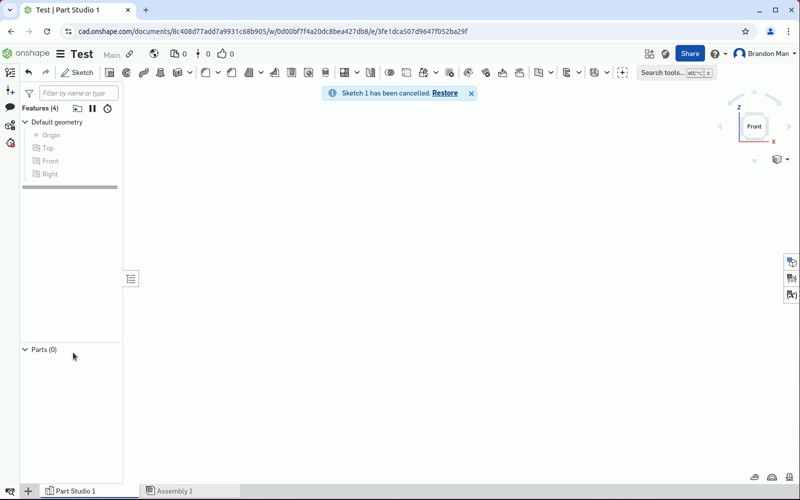
key(shift+y)
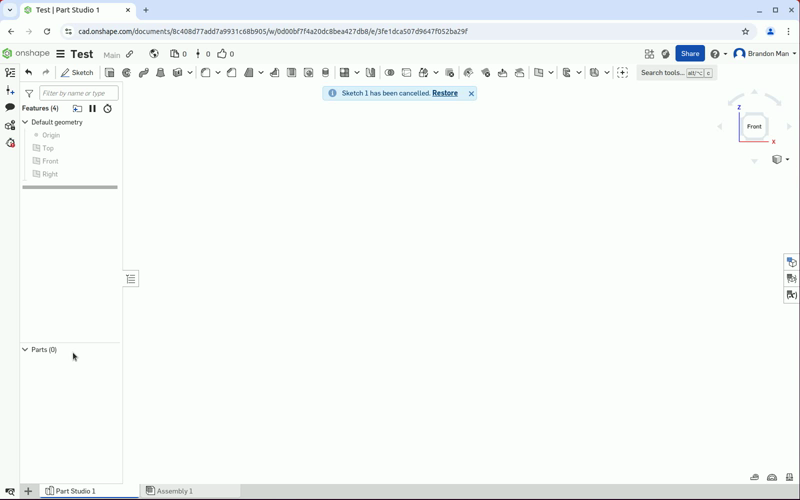
key(shift+s)
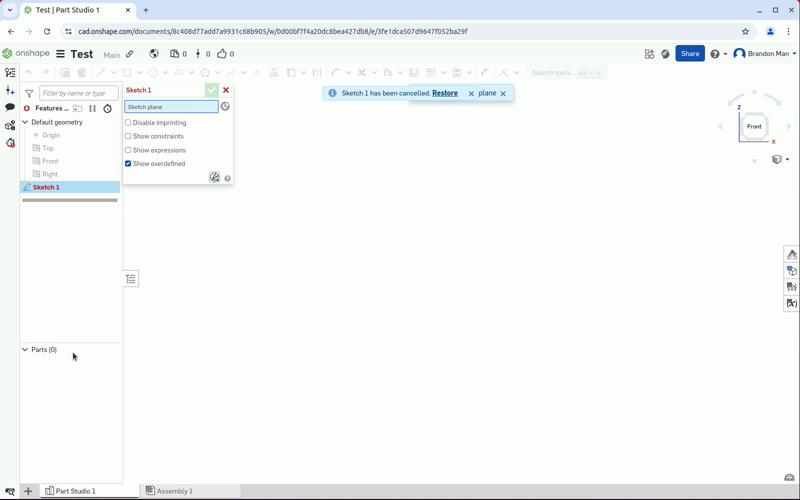
mouse_move(73, 163)
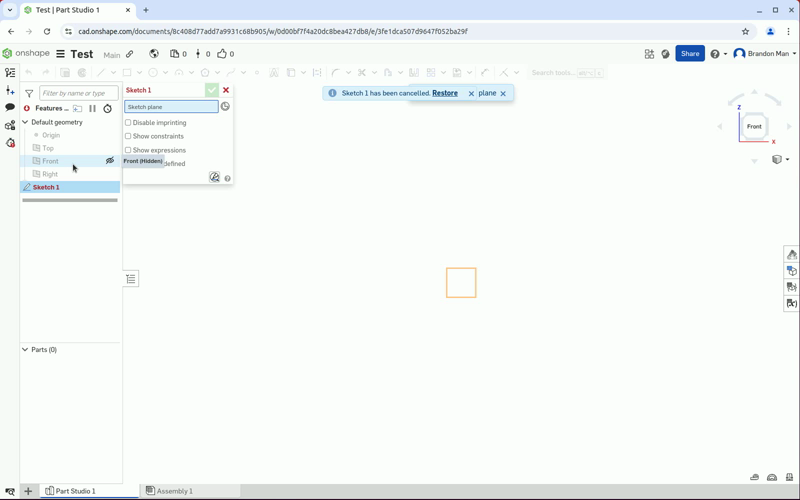
click(73, 163)
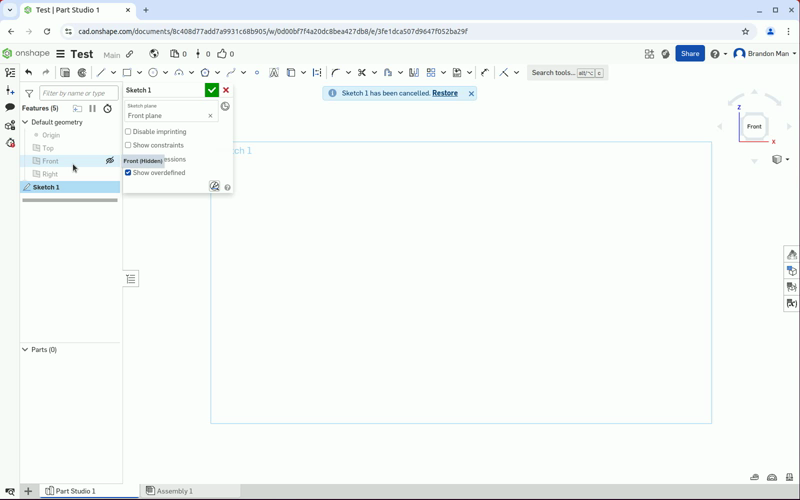
mouse_move(73, 352)
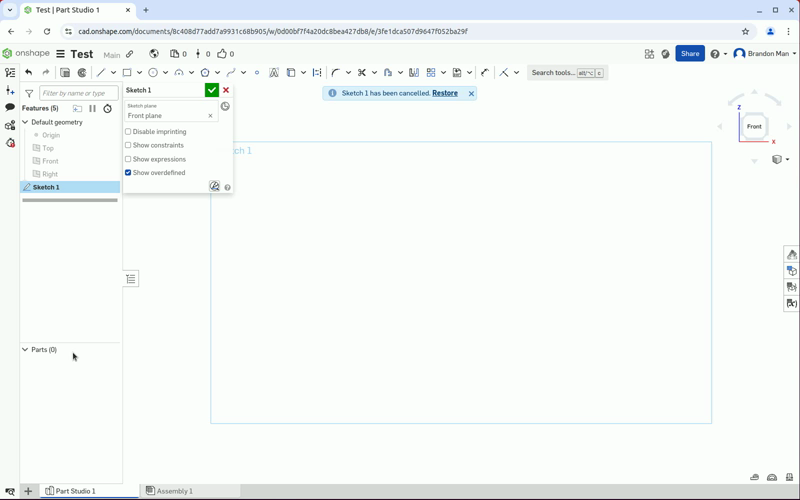
key(y)
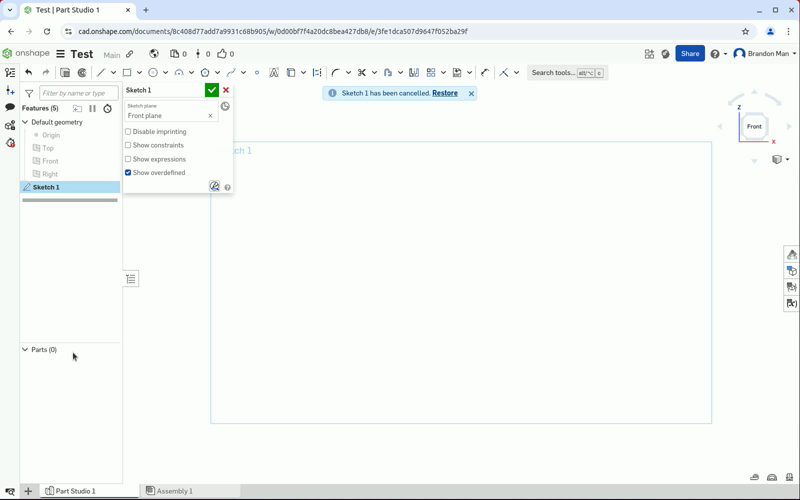
key(l)
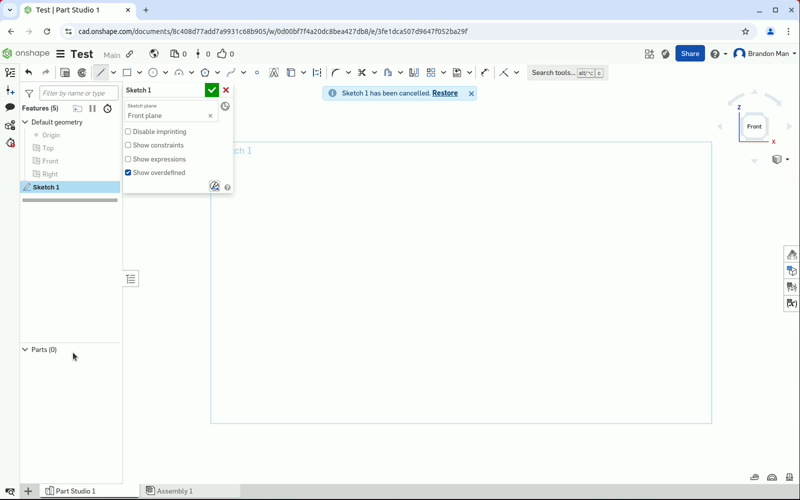
key_down(shift)
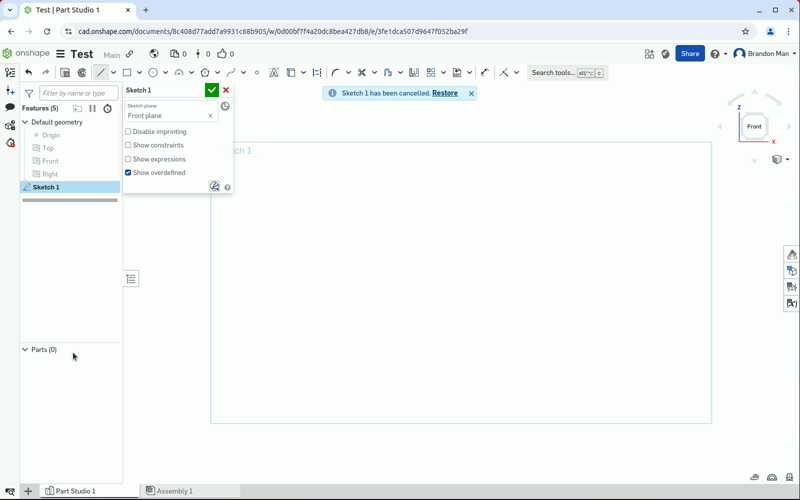
mouse_move(348, 210)
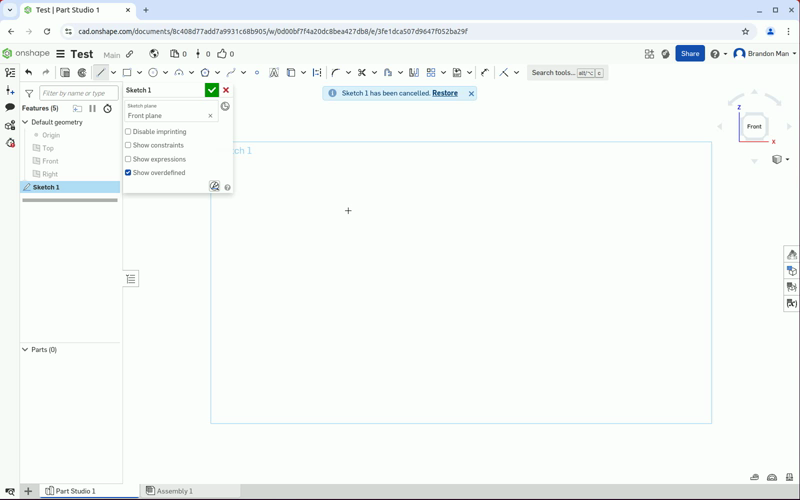
click(348, 210)
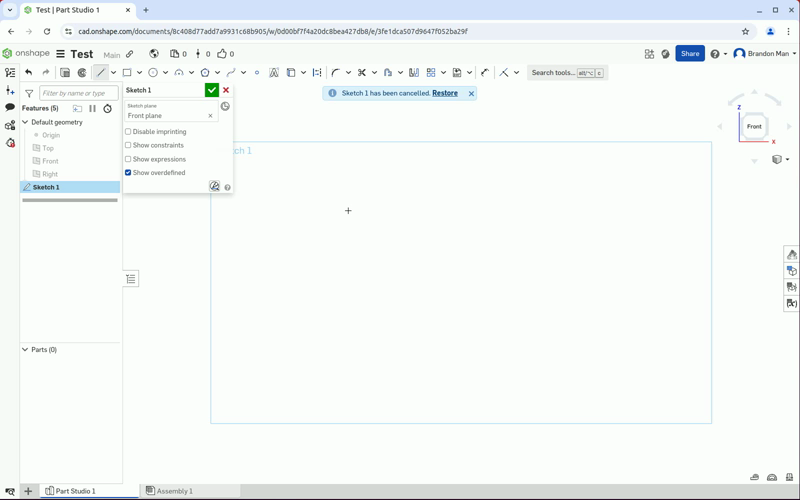
key_up(shift)
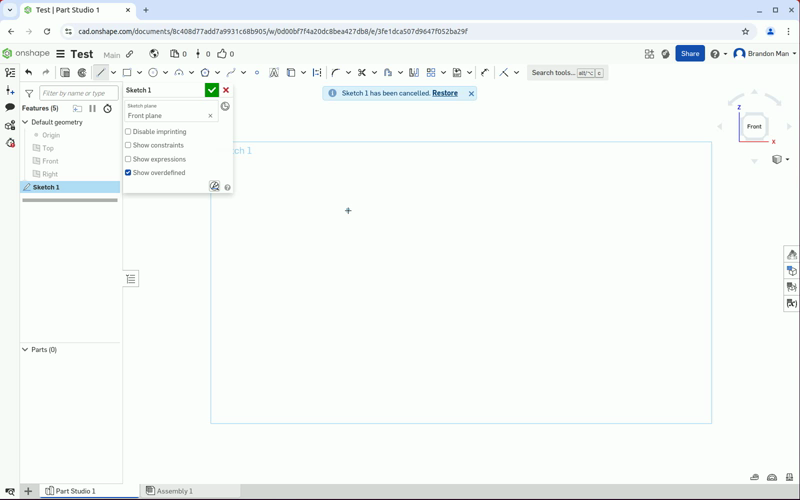
key_down(shift)
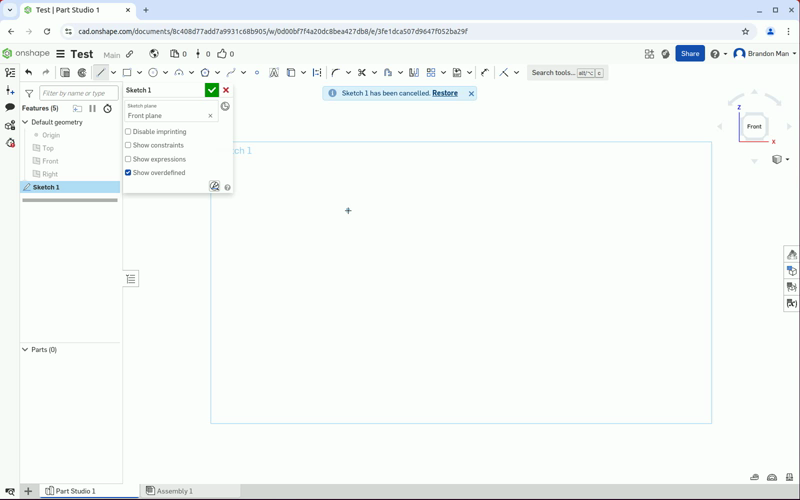
mouse_move(386, 332)
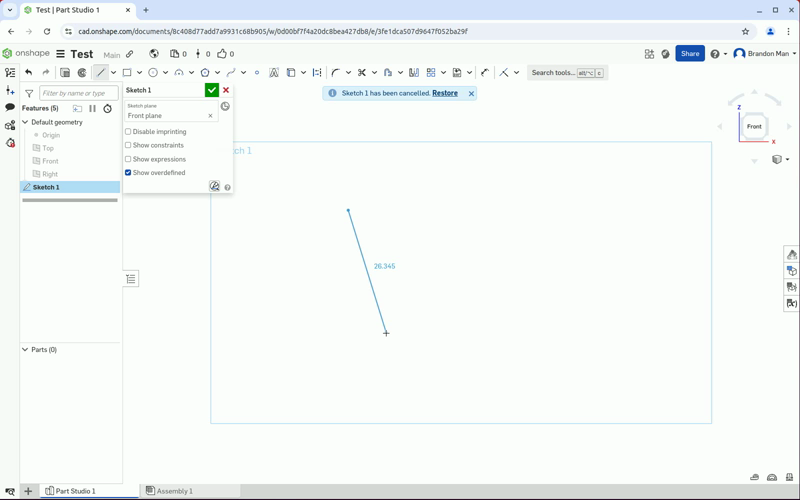
click(386, 332)
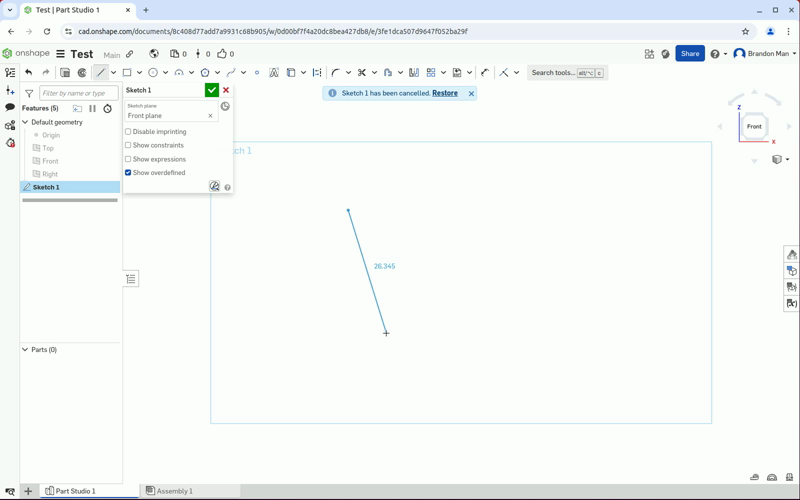
key_up(shift)
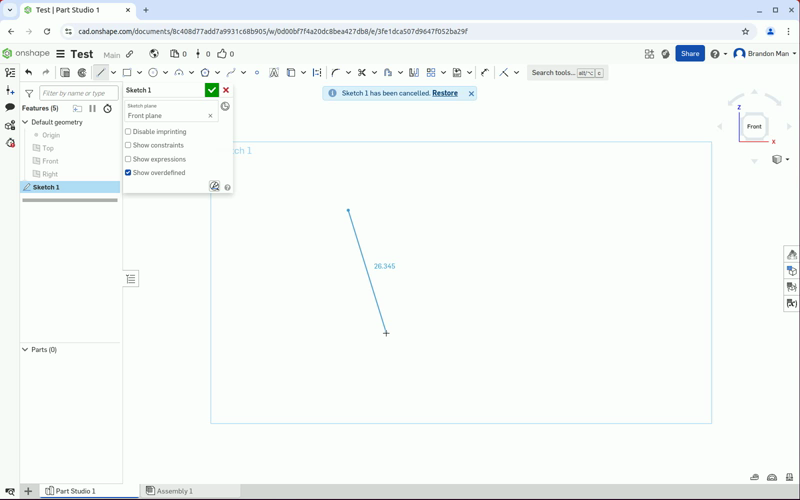
key_down(shift)
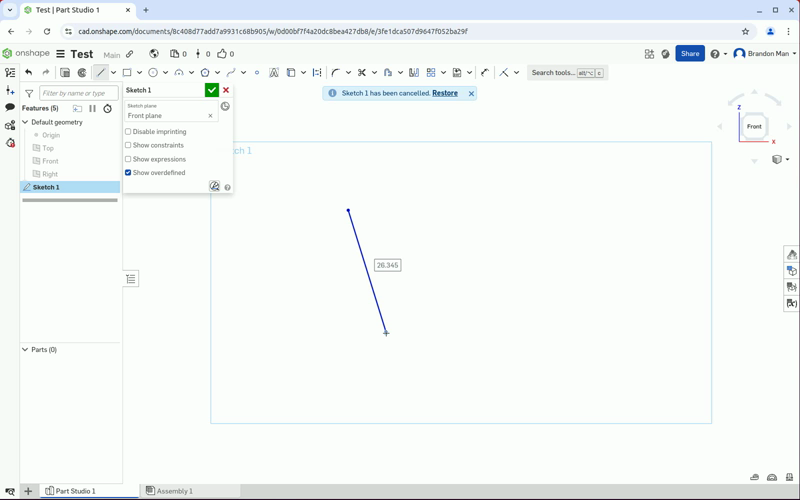
mouse_move(416, 332)
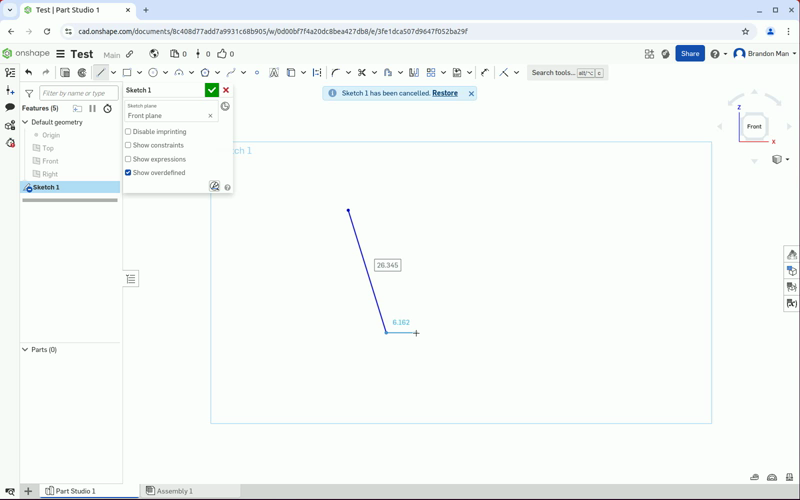
mouse_move(386, 356)
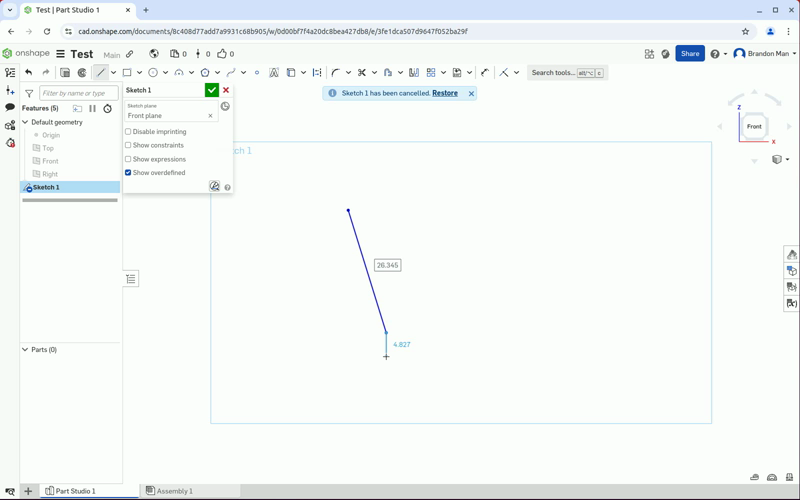
click(386, 356)
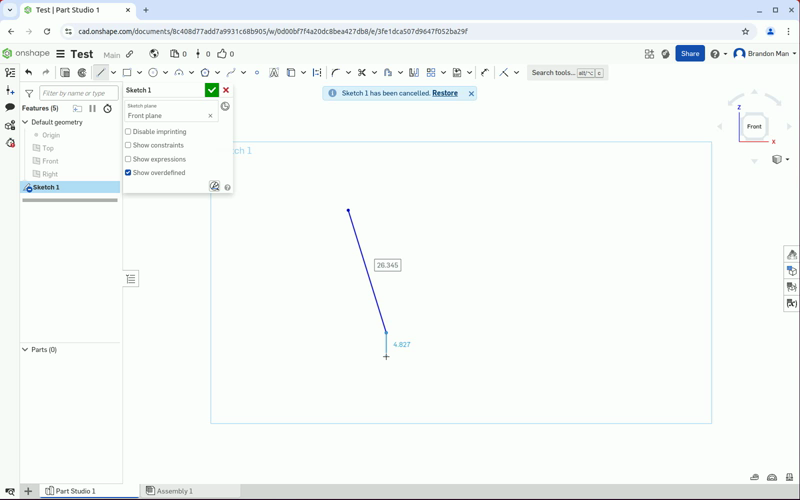
key_up(shift)
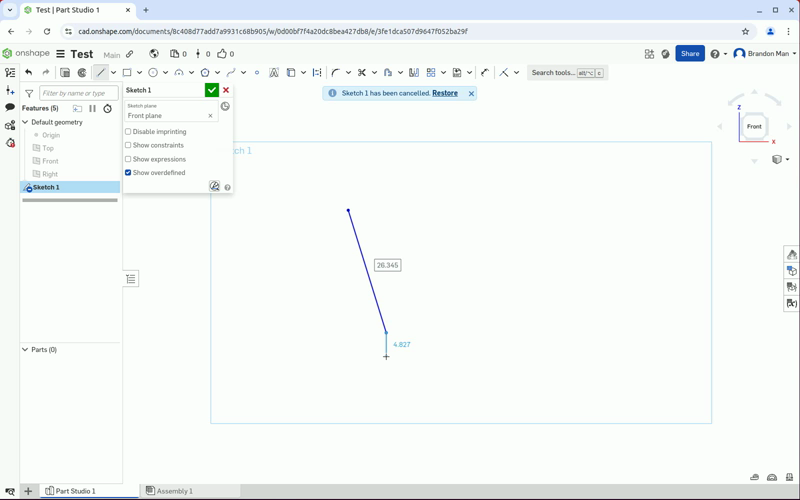
key_down(shift)
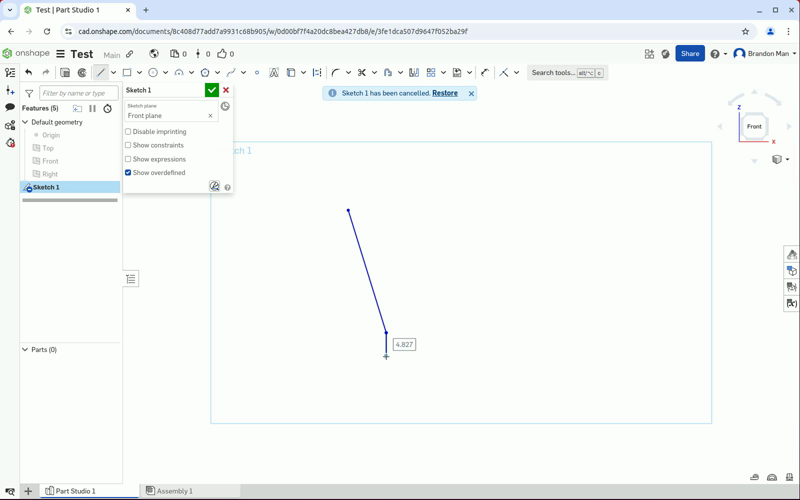
mouse_move(534, 356)
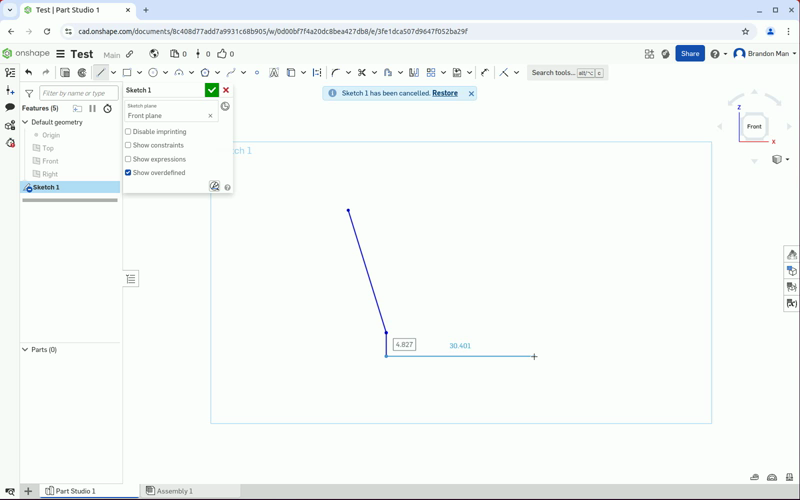
click(534, 356)
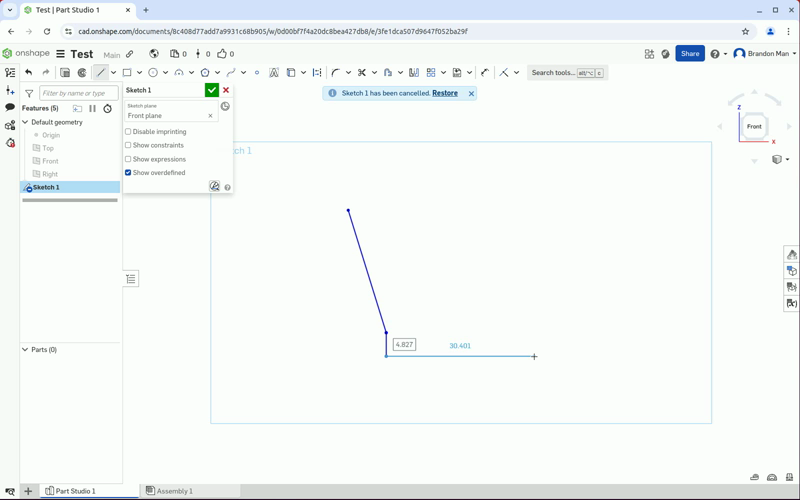
key_up(shift)
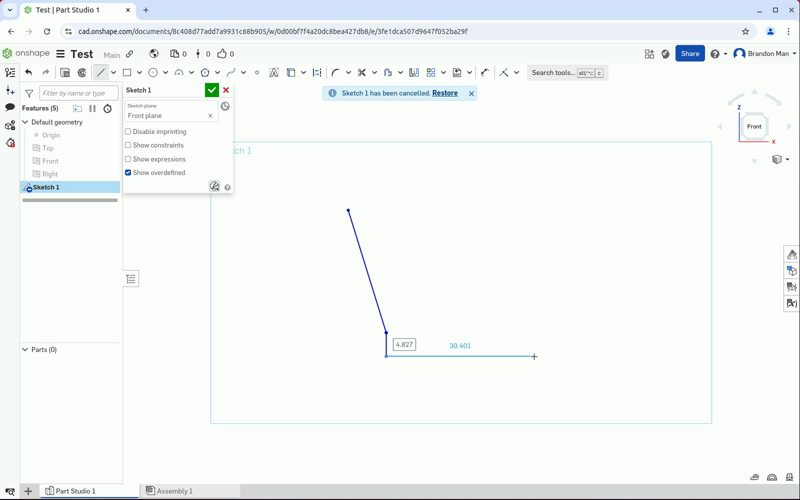
key_down(shift)
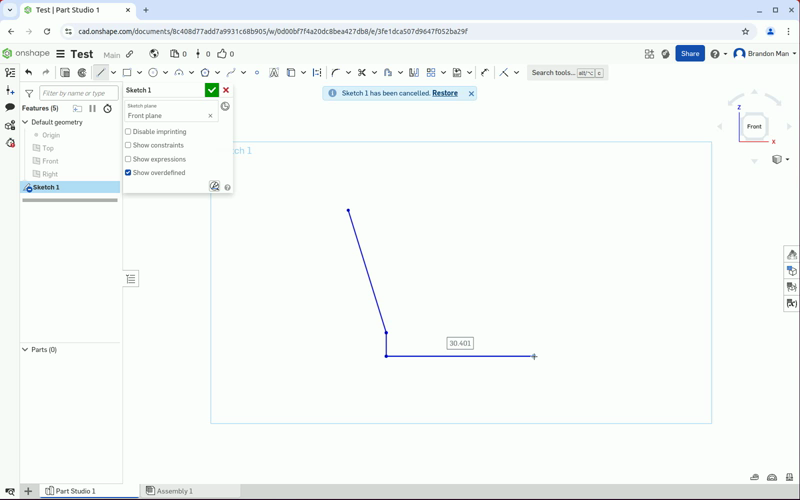
mouse_move(564, 356)
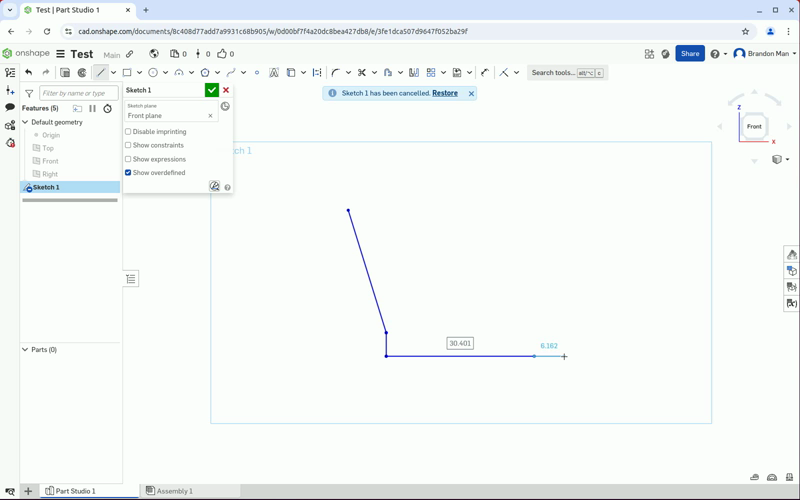
mouse_move(534, 332)
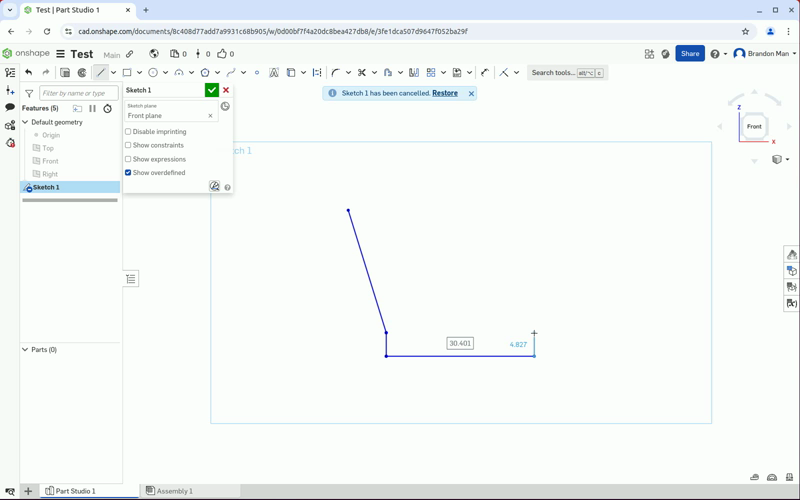
click(534, 332)
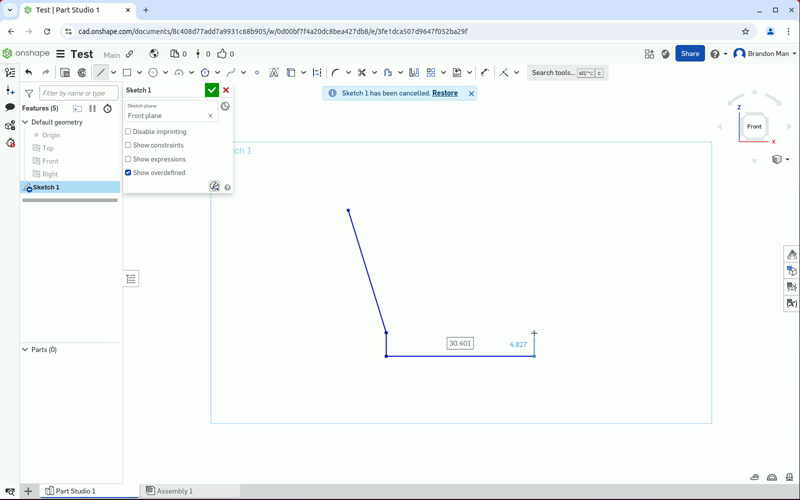
key_up(shift)
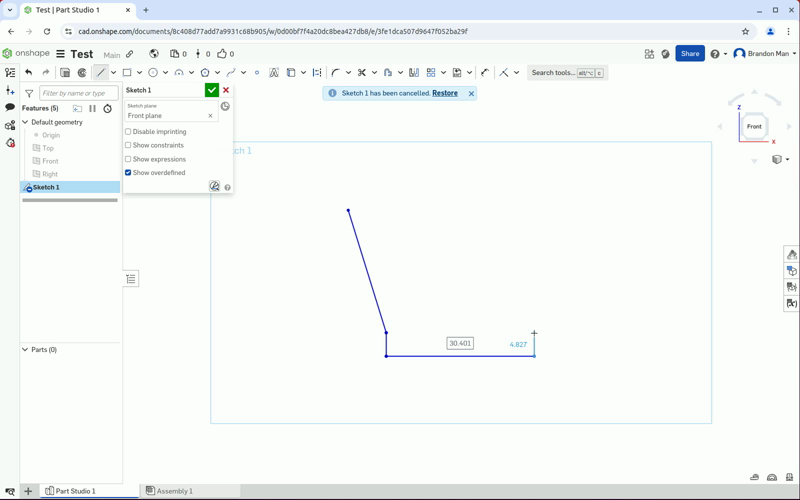
key_down(shift)
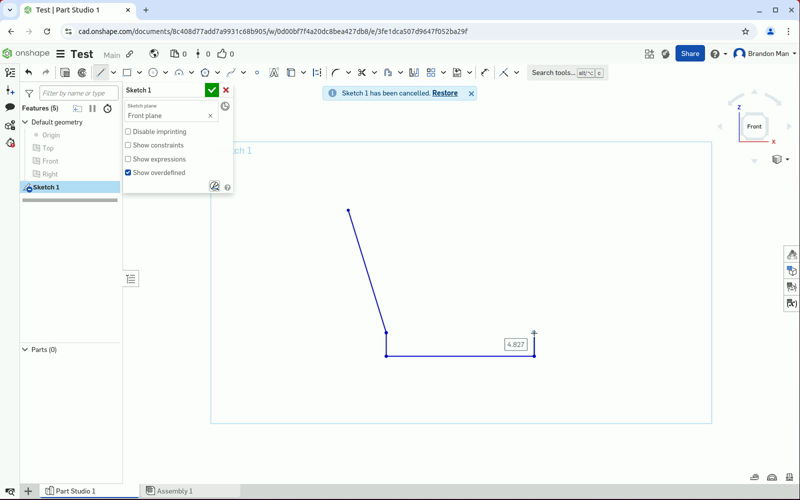
mouse_move(572, 210)
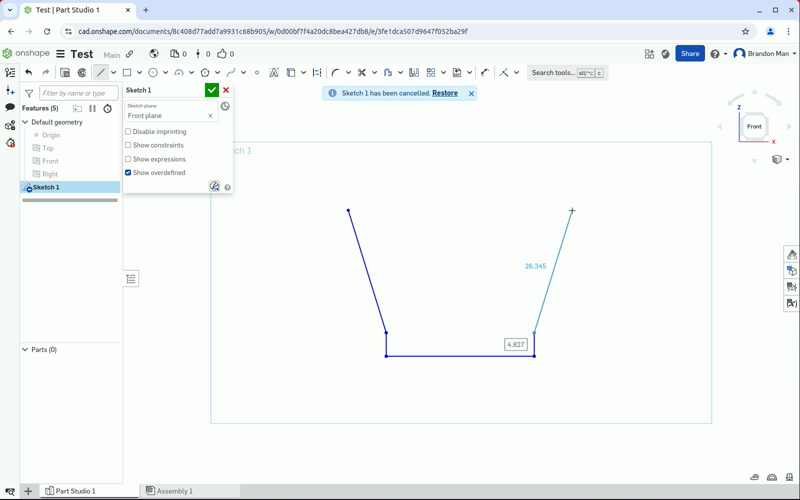
click(572, 210)
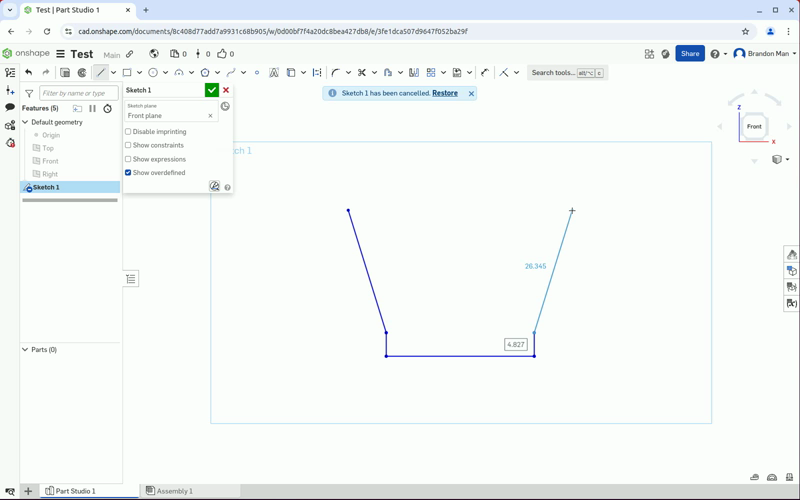
key_up(shift)
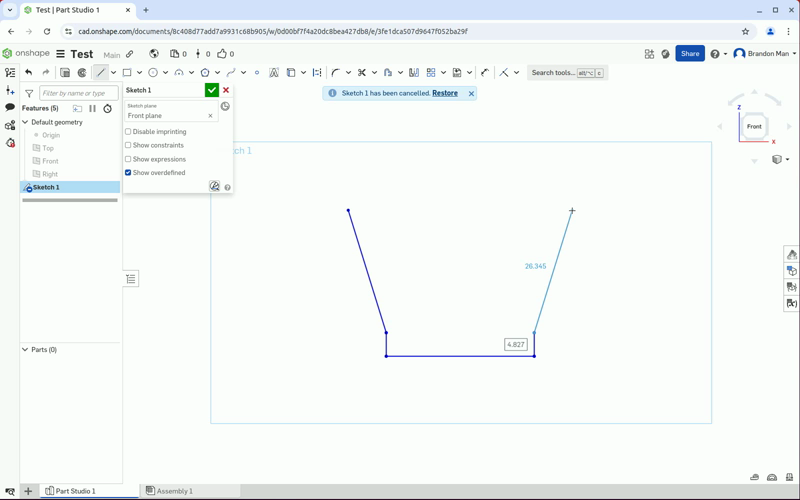
key_down(shift)
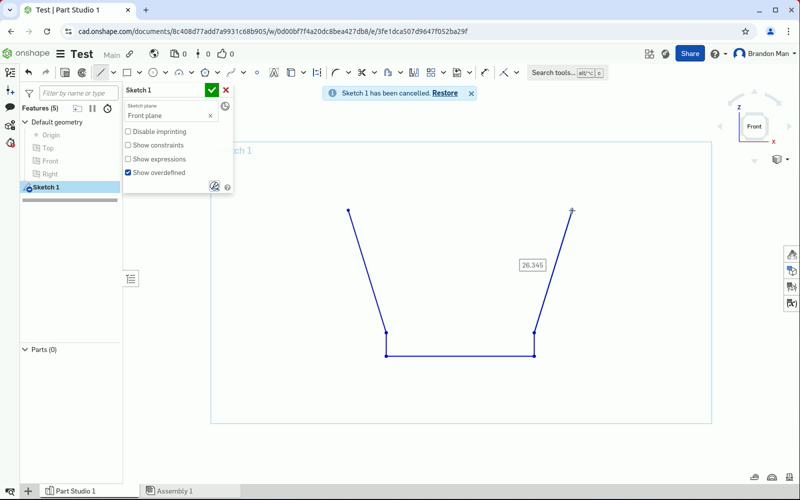
mouse_move(589, 210)
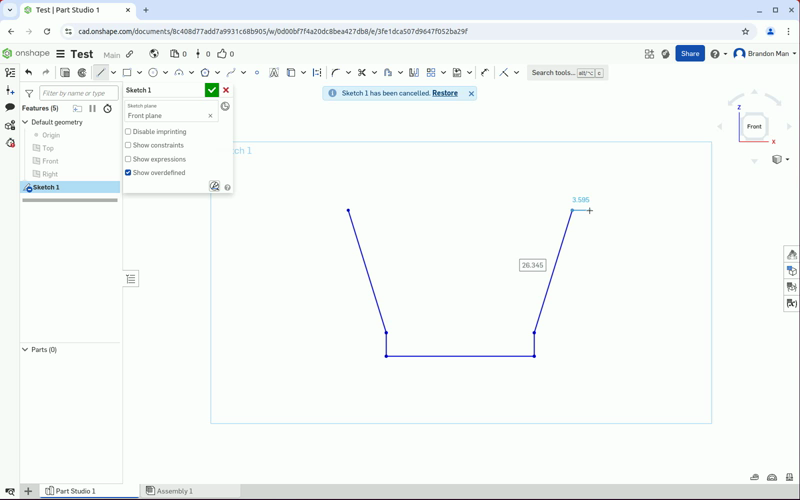
mouse_move(534, 210)
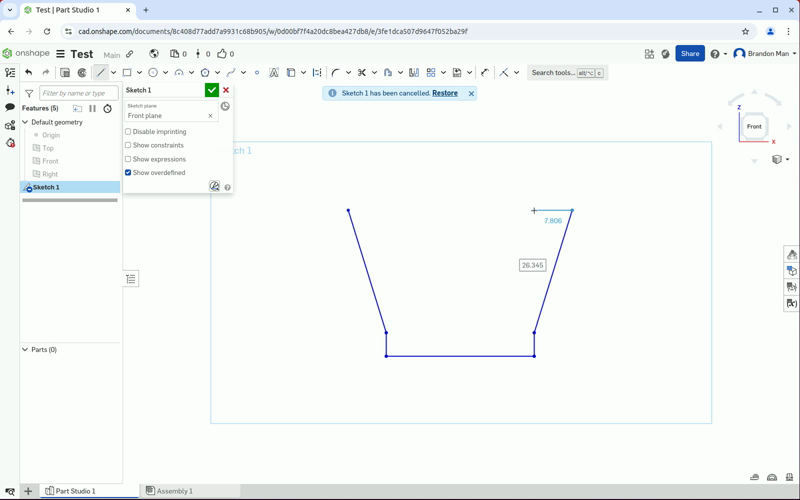
click(534, 210)
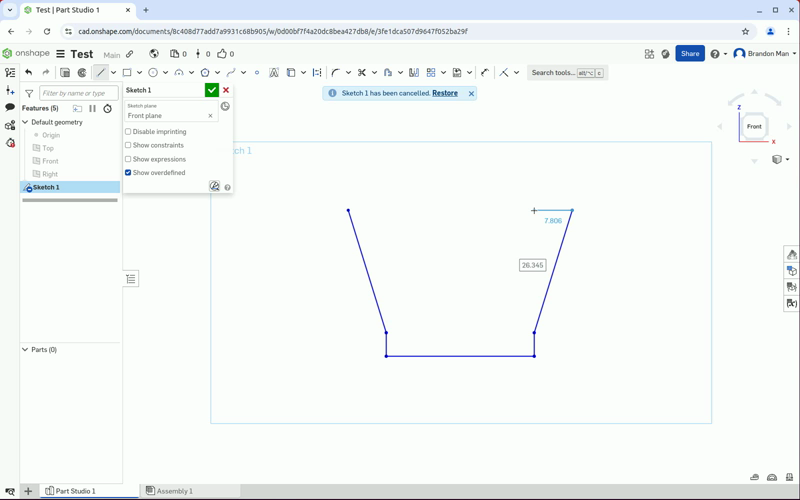
key_up(shift)
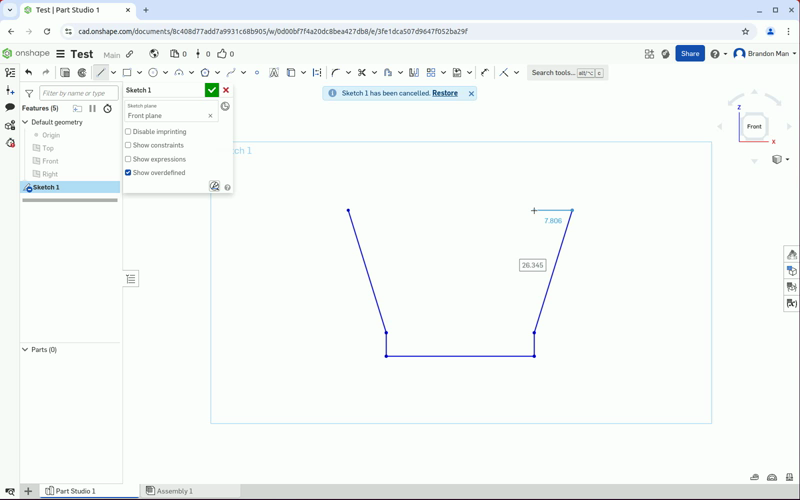
key_down(shift)
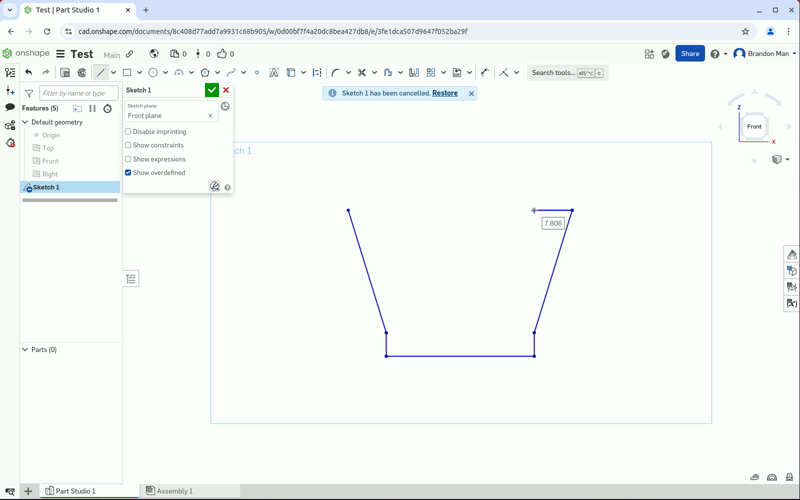
mouse_move(386, 210)
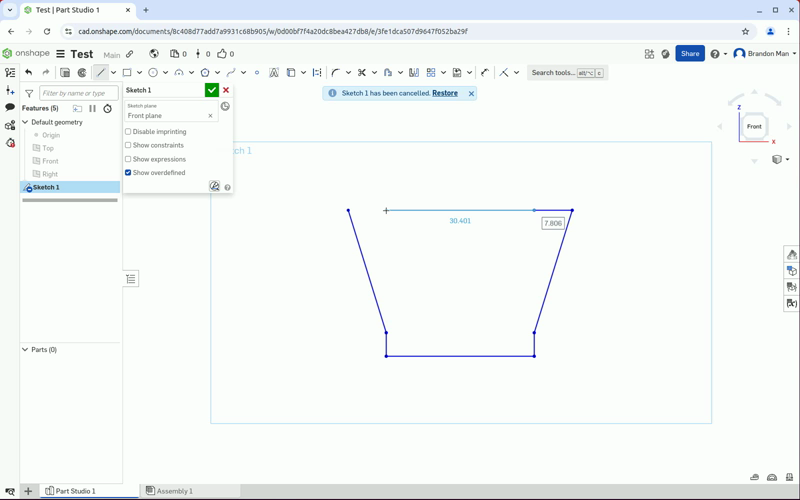
click(386, 210)
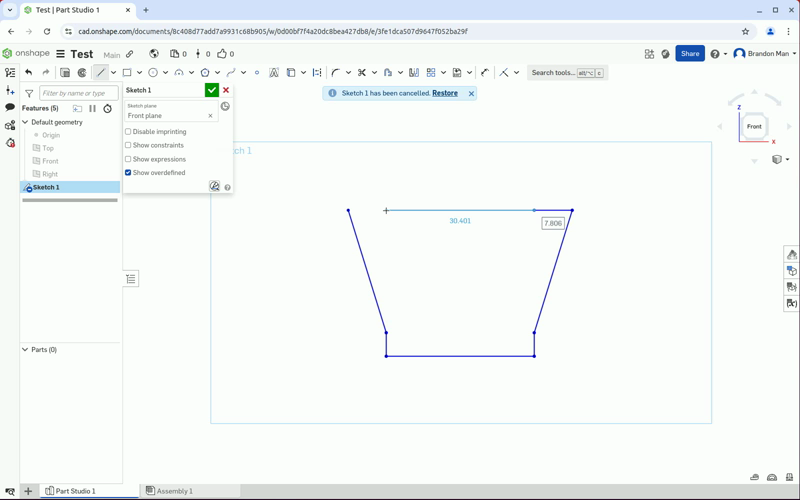
key_up(shift)
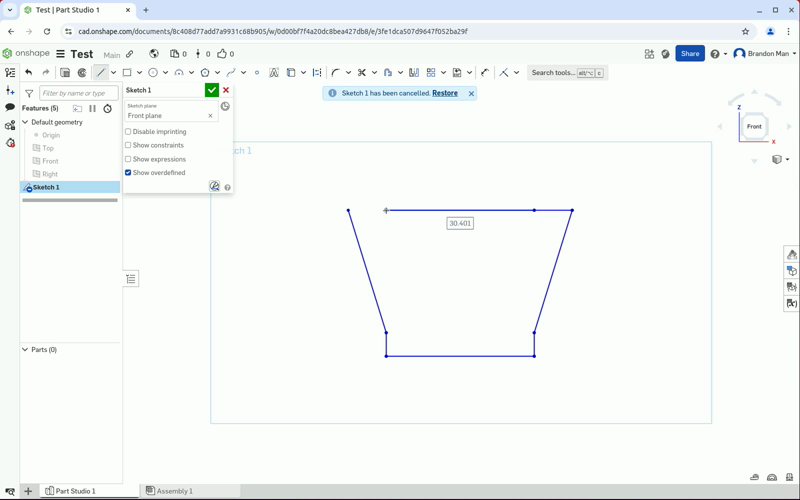
mouse_move(416, 210)
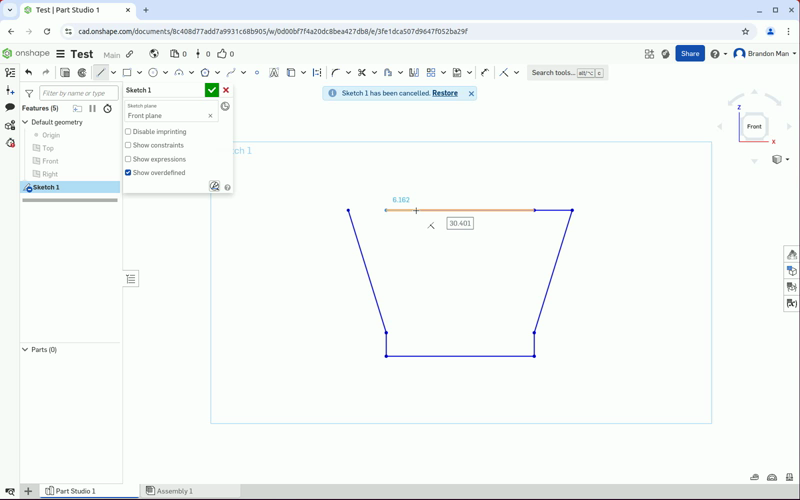
key_down(shift)
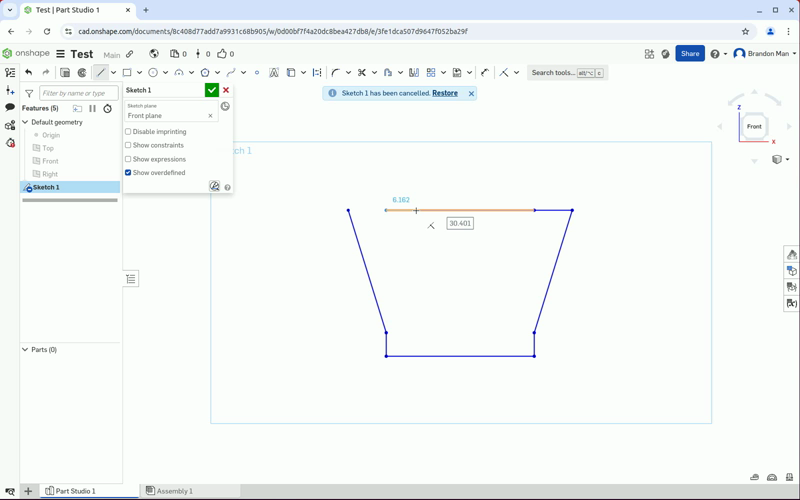
mouse_move(348, 210)
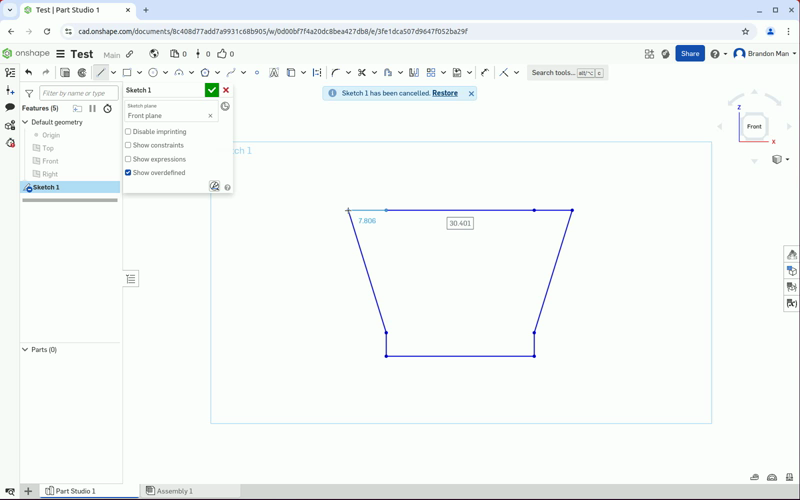
key_up(shift)
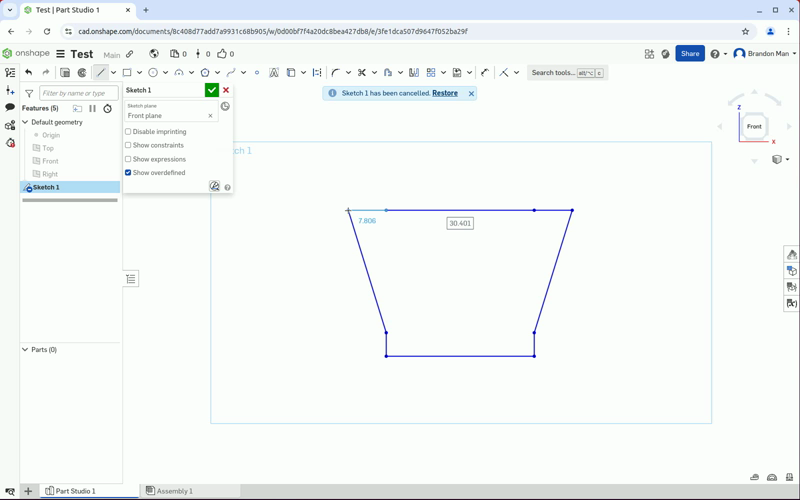
click(348, 210)
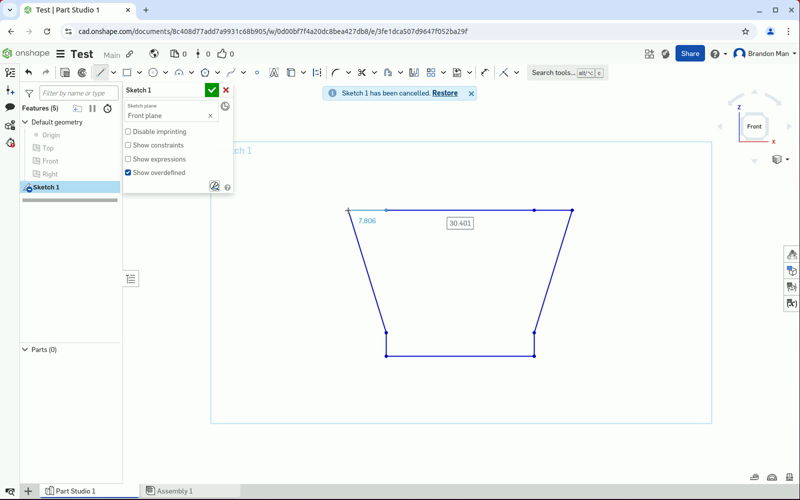
key(esc)
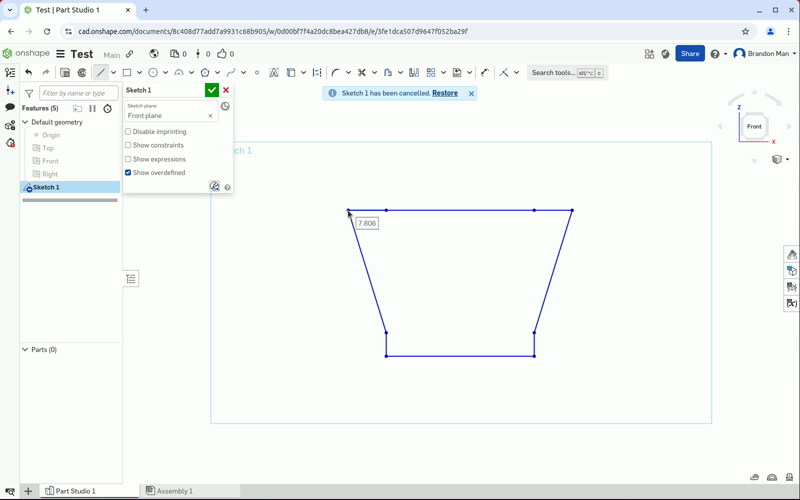
key(c)
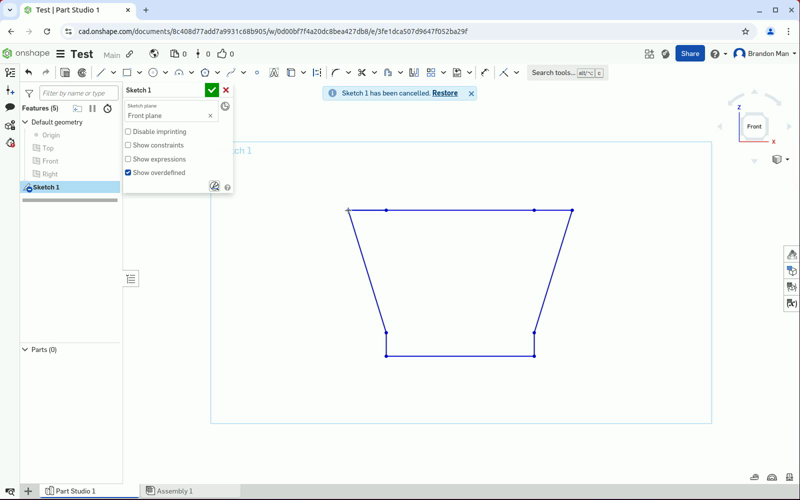
key_down(shift)
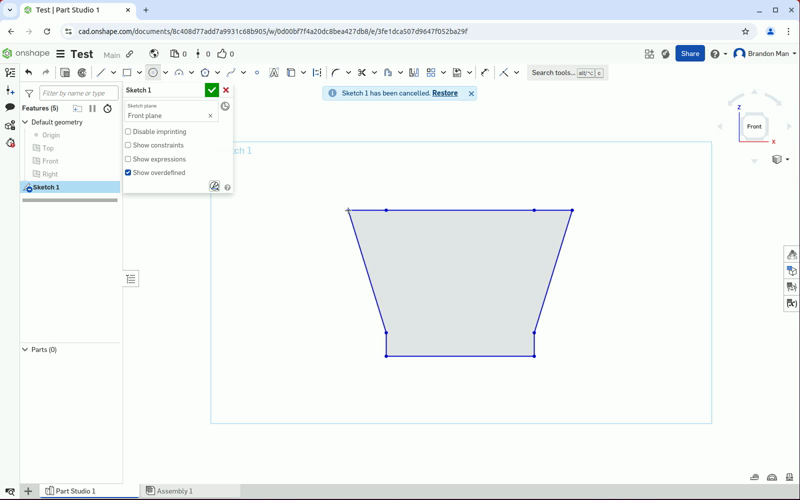
mouse_move(461, 283)
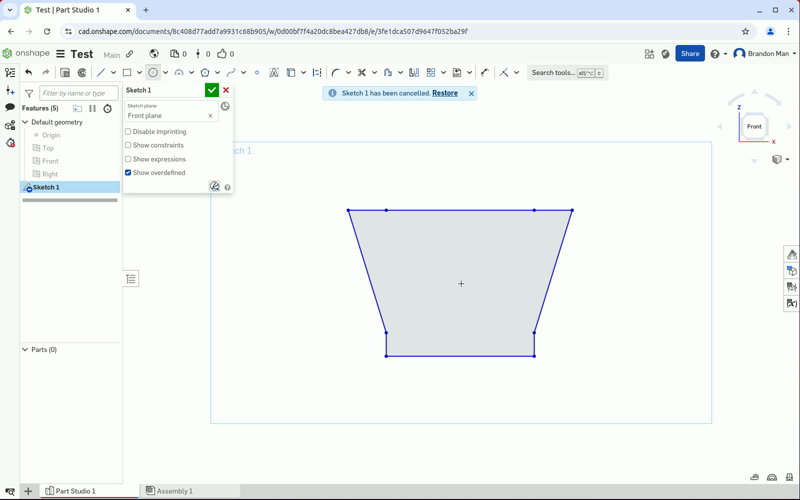
click(461, 283)
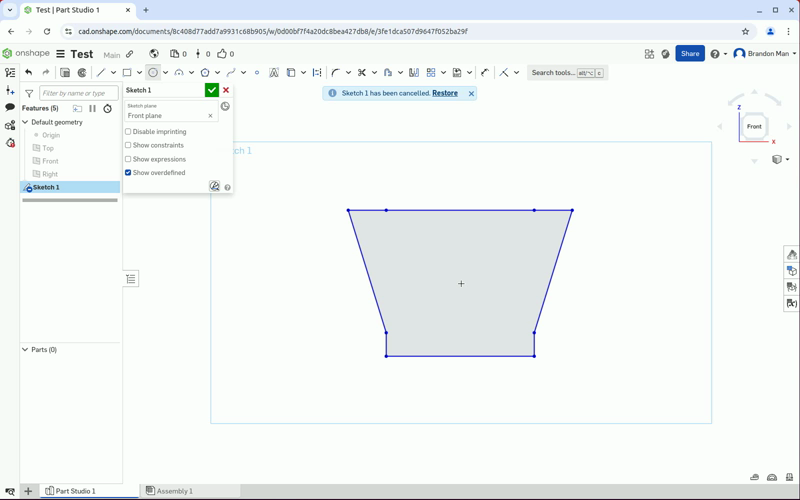
key_up(shift)
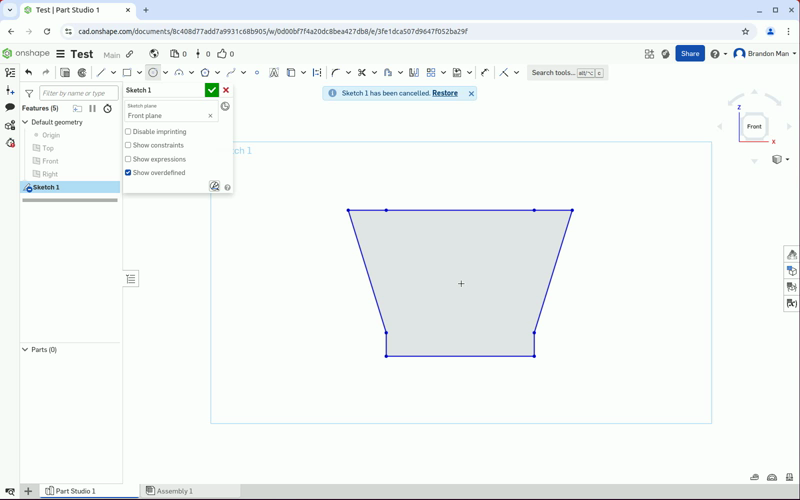
mouse_move(499, 283)
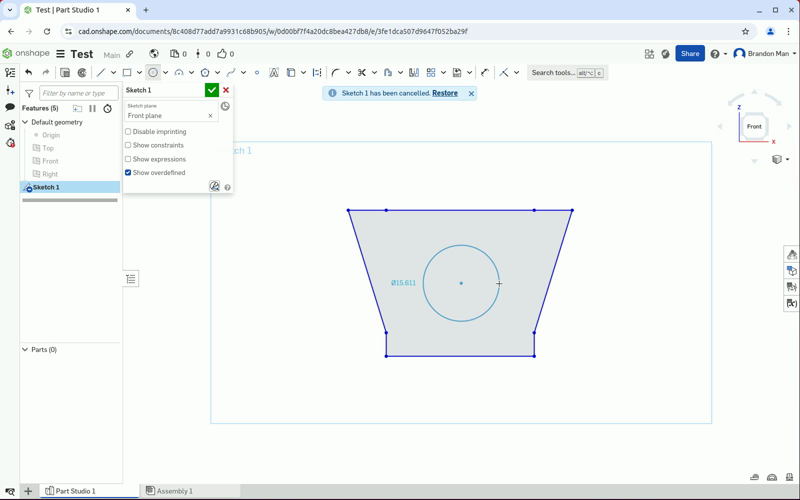
click(499, 283)
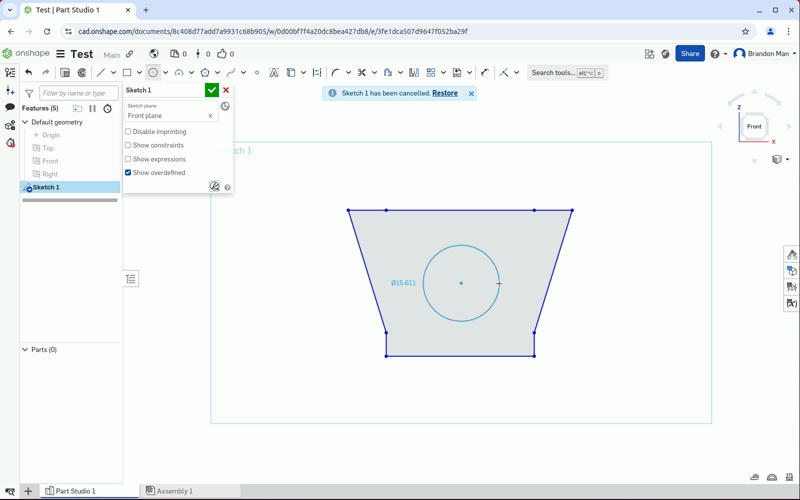
key(esc)
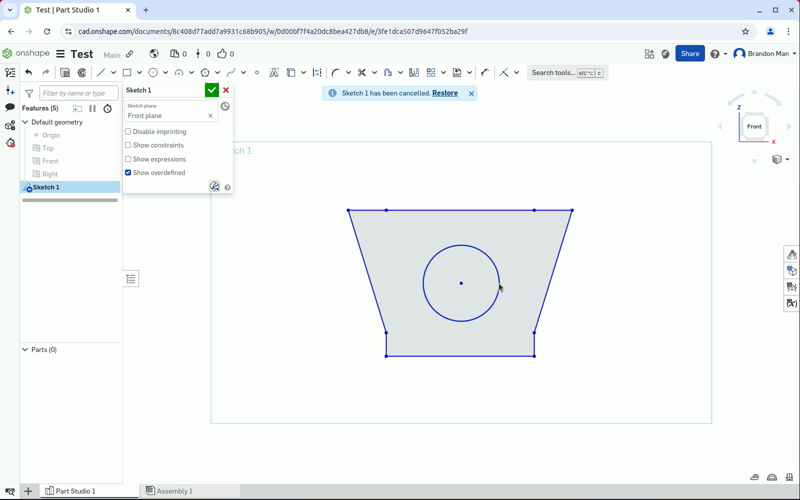
key(c)
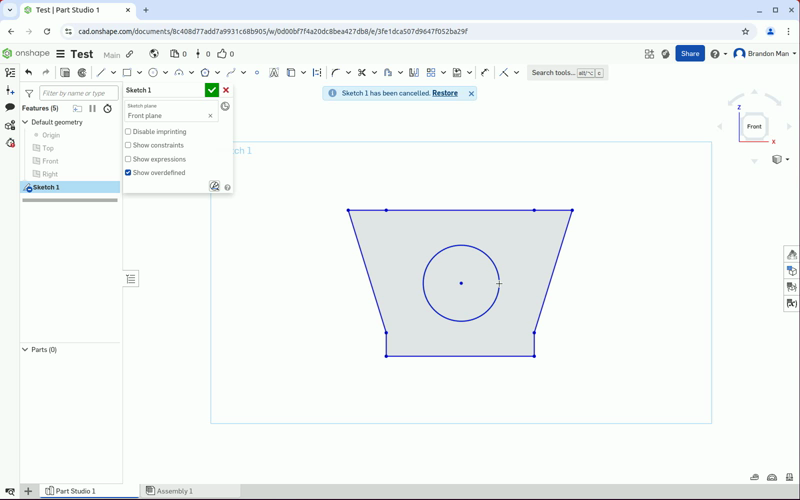
key_down(shift)
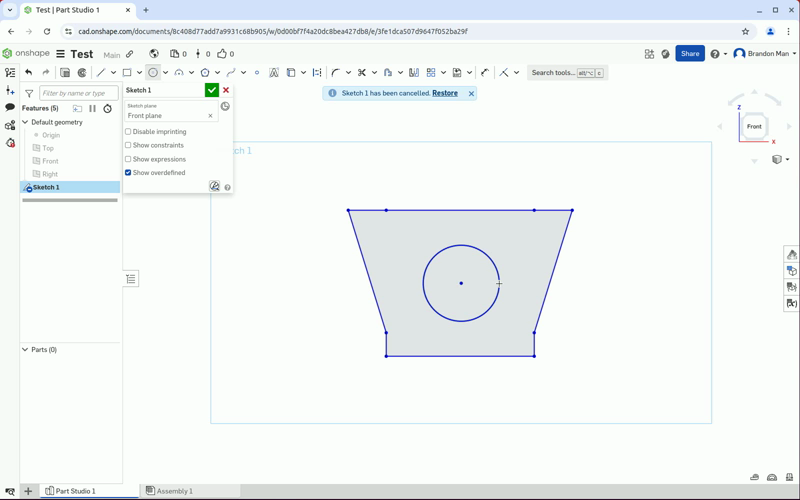
mouse_move(461, 344)
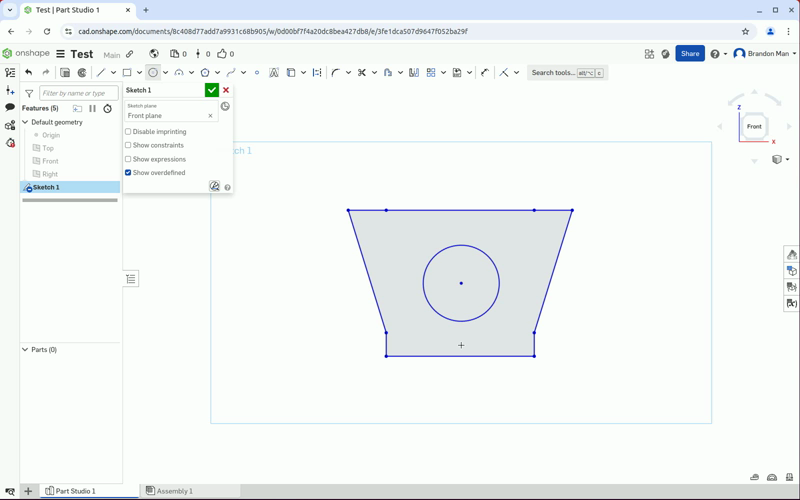
click(461, 344)
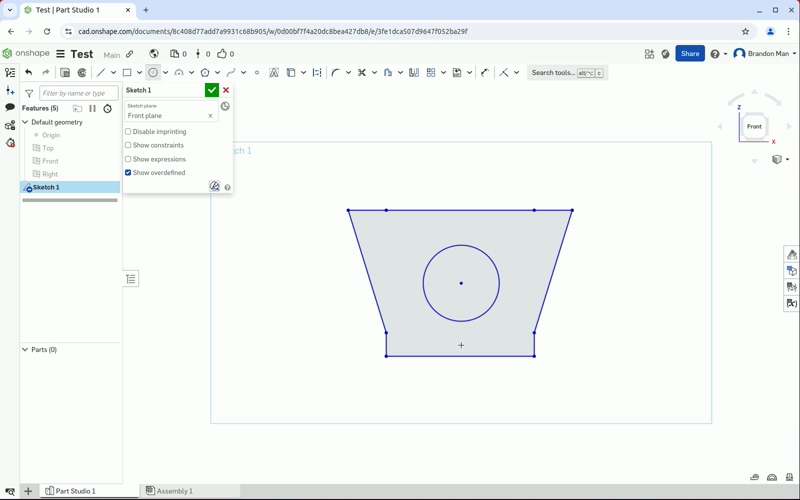
key_up(shift)
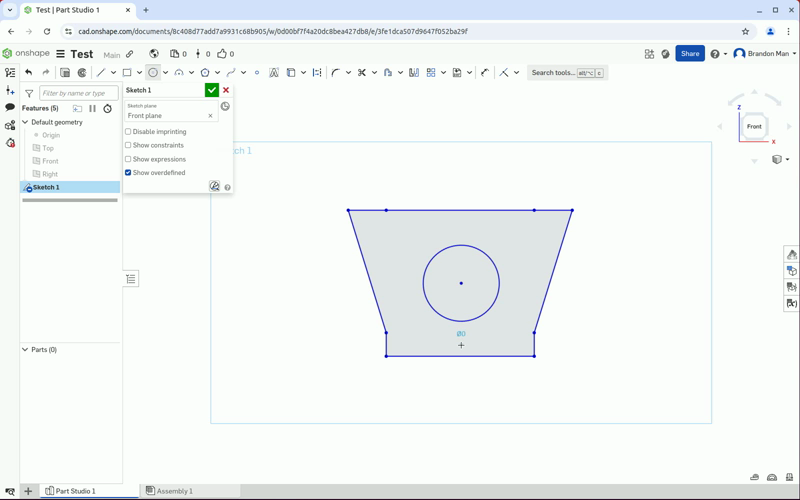
mouse_move(466, 344)
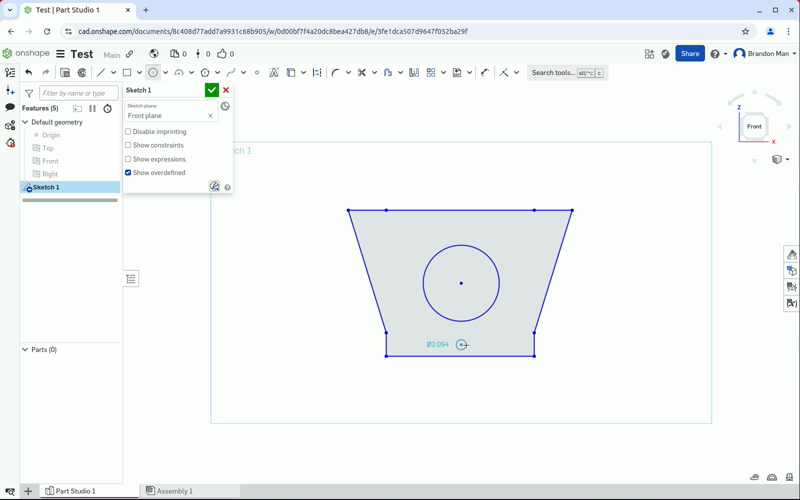
click(466, 344)
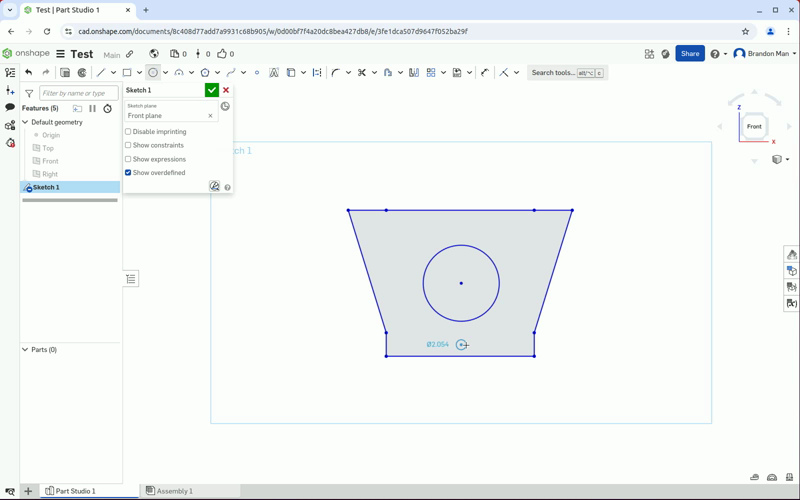
key(esc)
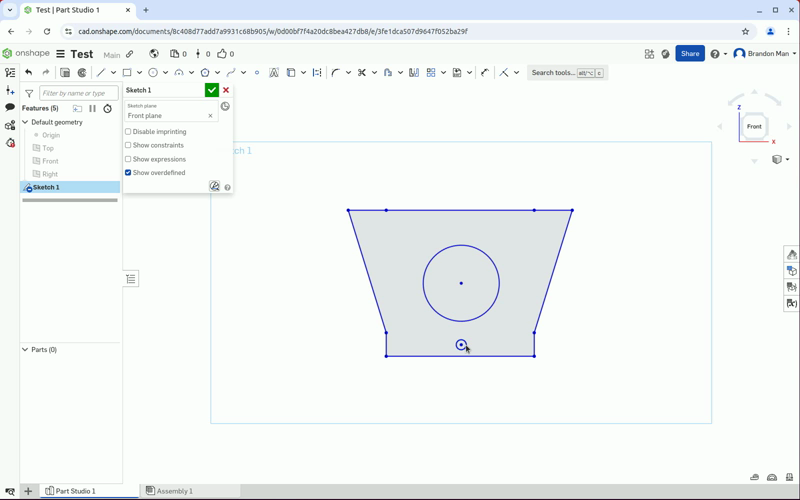
mouse_move(485, 333)
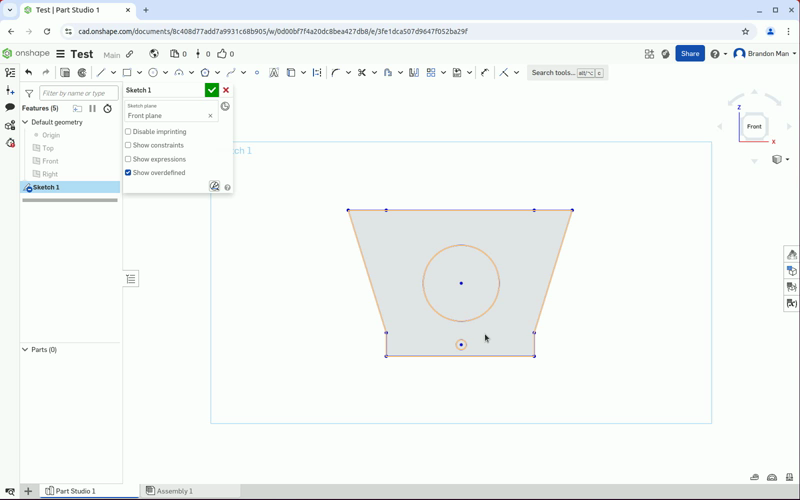
click(485, 333)
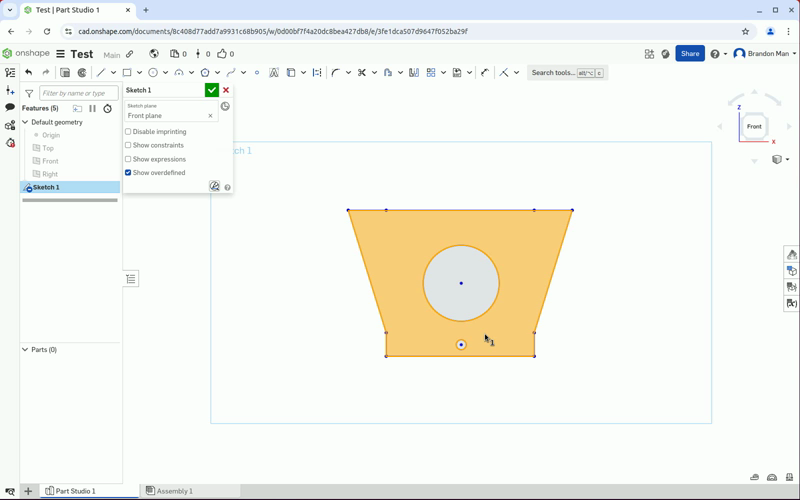
mouse_move(73, 352)
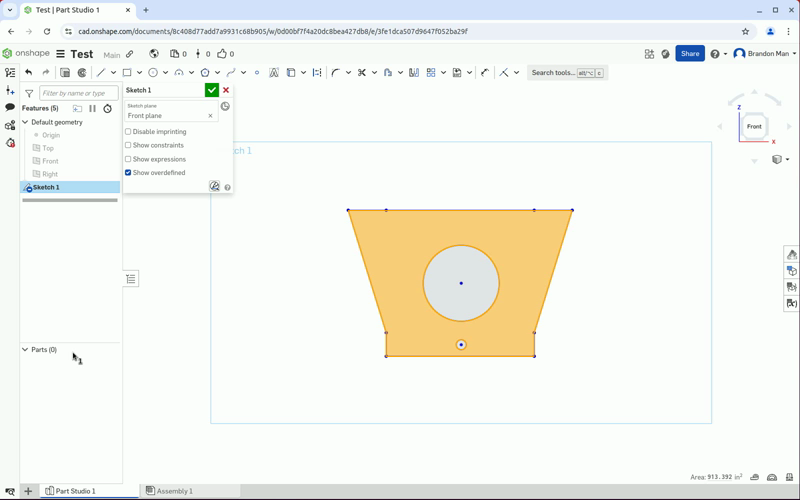
key(shift+y)
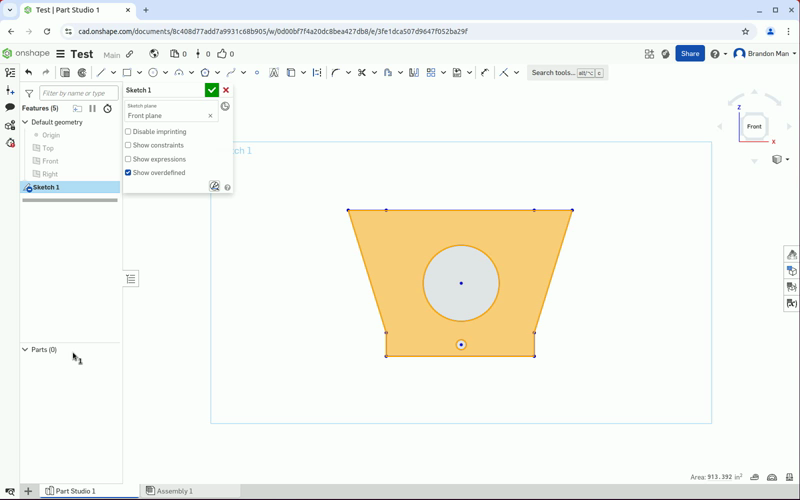
key(shift+e)
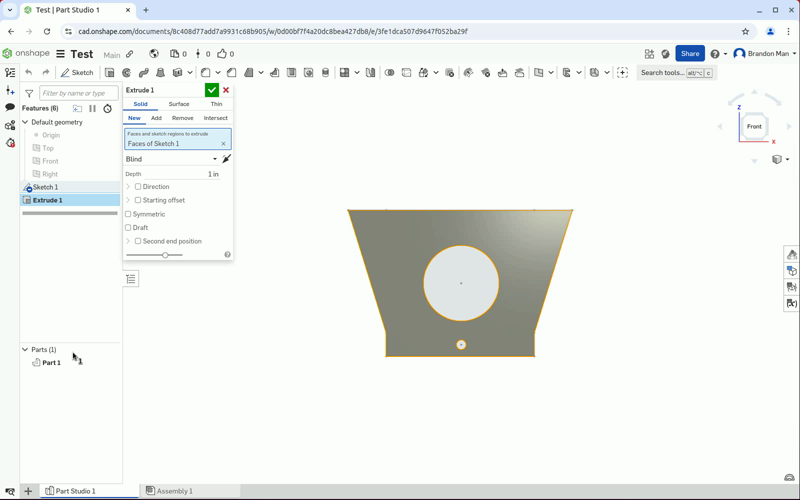
mouse_move(143, 106)
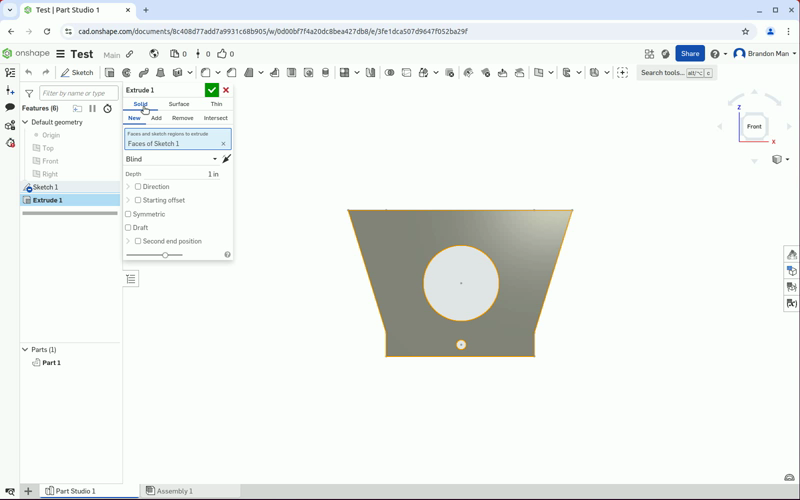
click(143, 106)
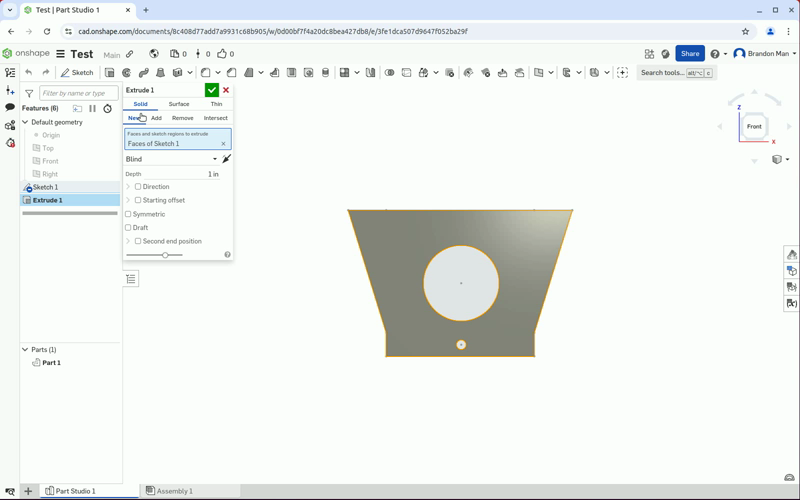
mouse_move(137, 120)
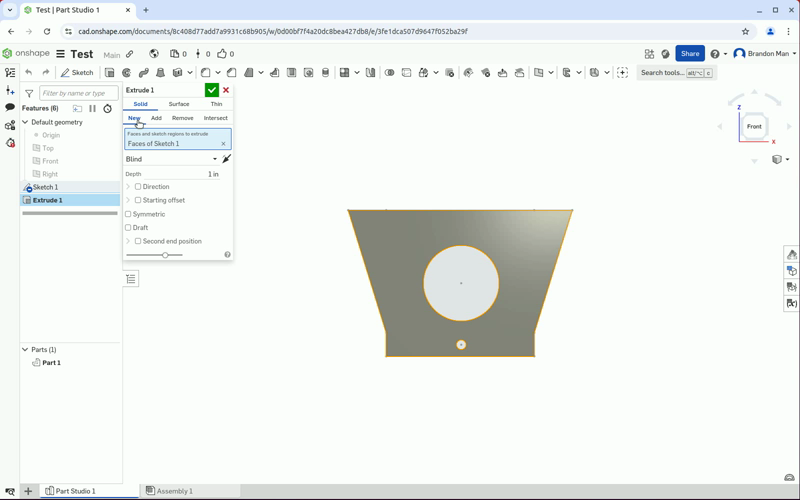
click(137, 120)
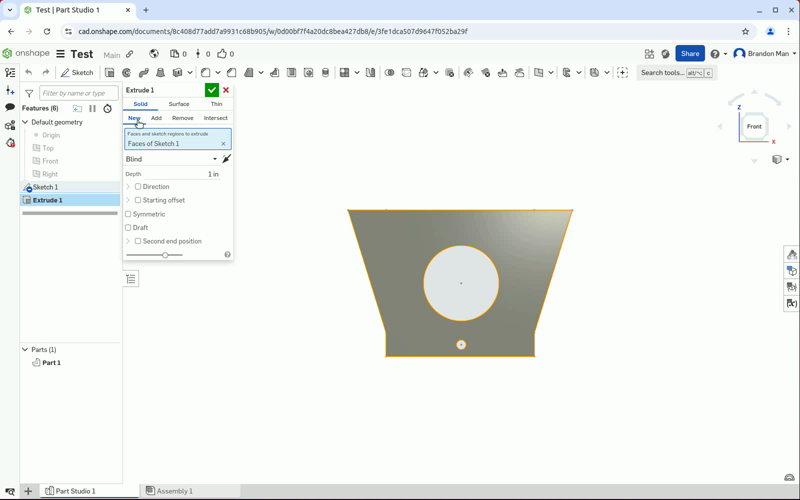
key(tab, 4)
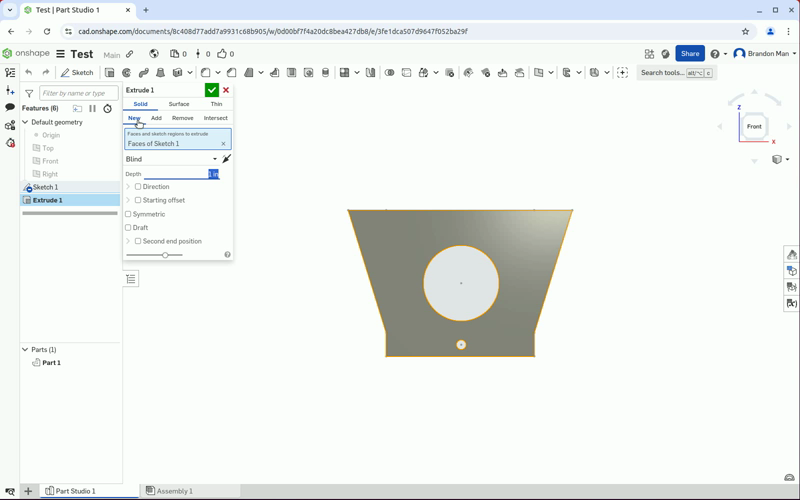
text(1.444)
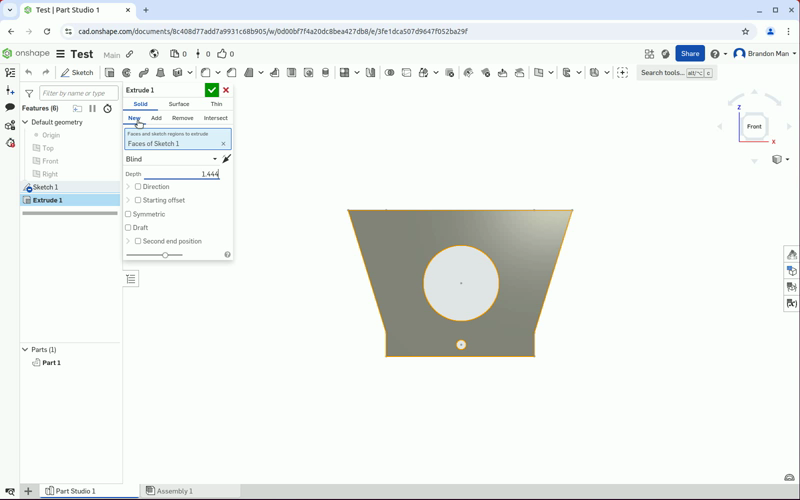
key(enter)
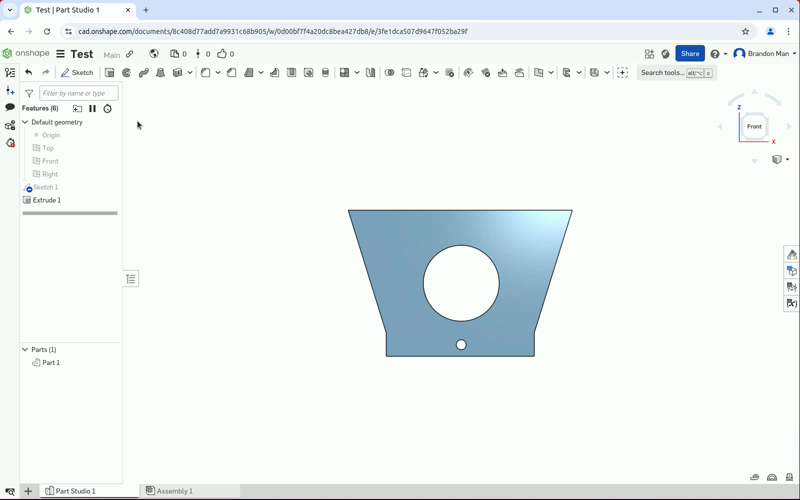
key(shift+h)
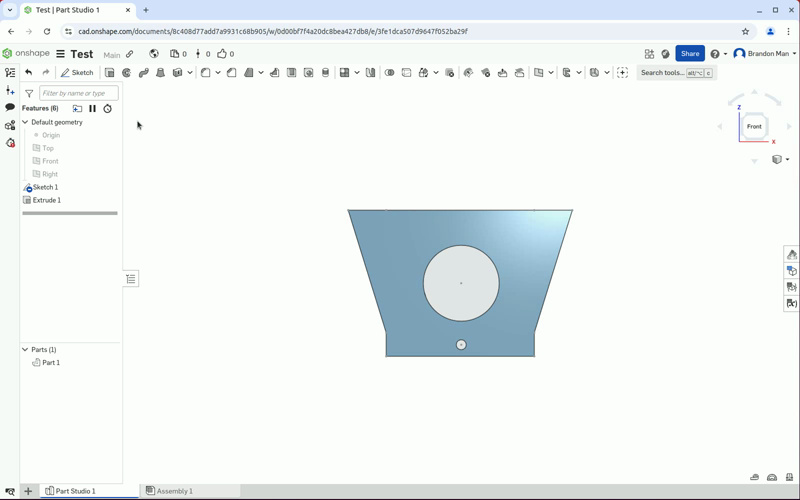
key(shift+h)
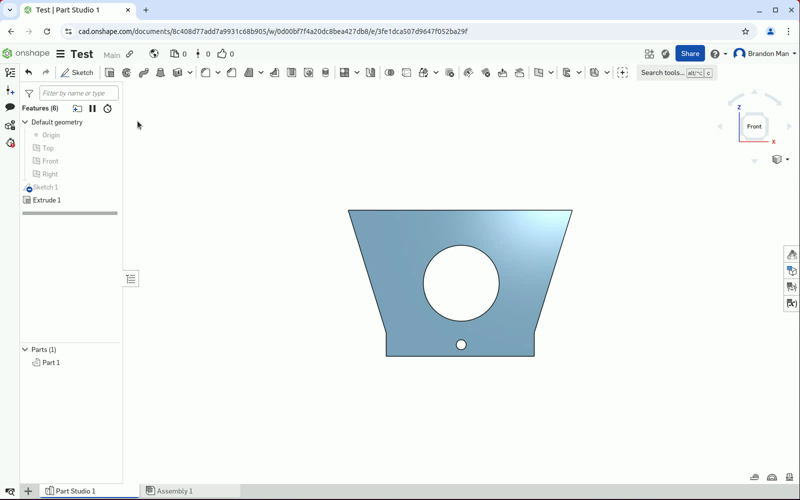
mouse_move(73, 189)
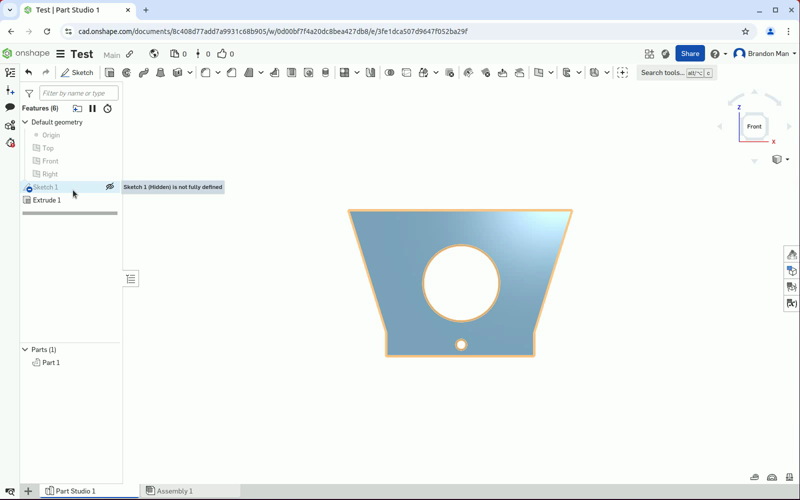
click(73, 189)
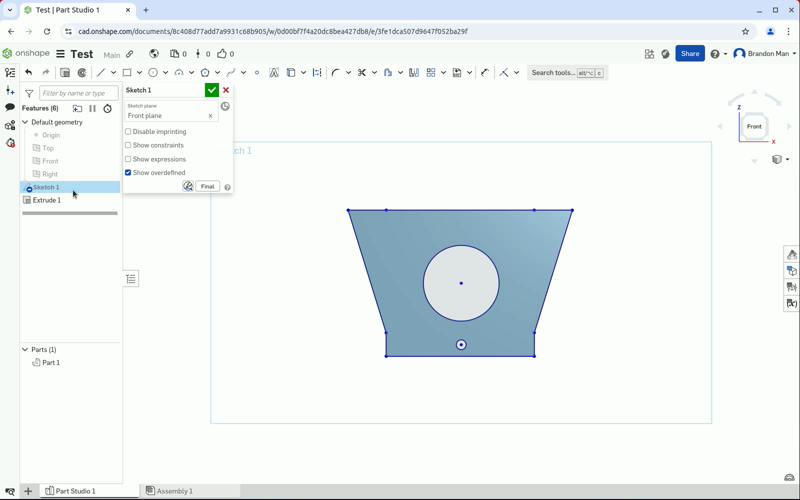
mouse_move(229, 92)
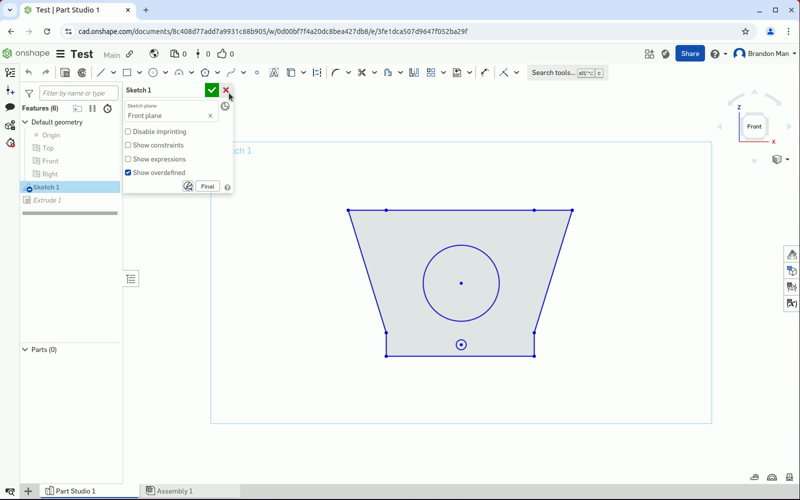
click(229, 92)
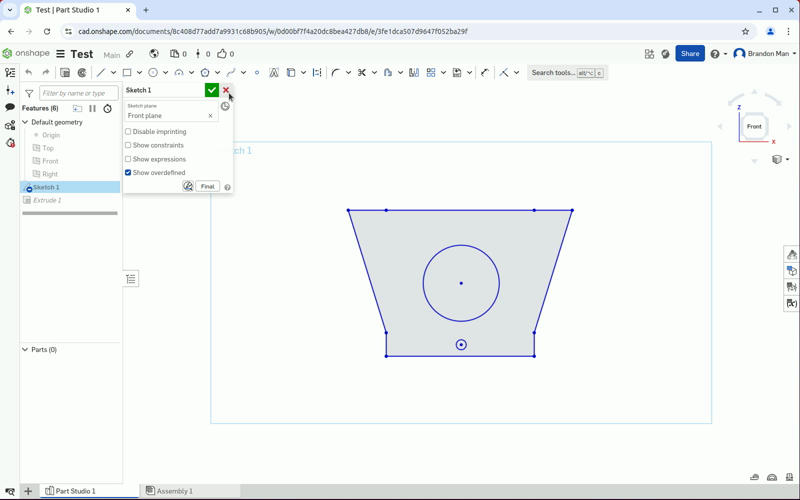
key(shift+s)
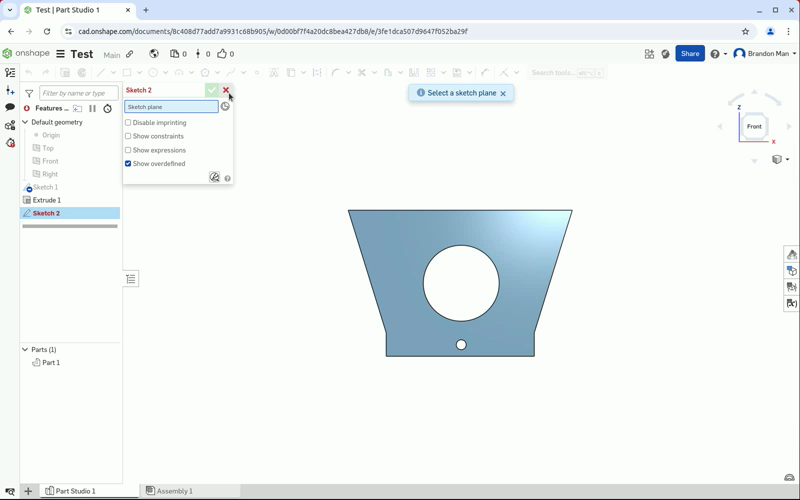
mouse_move(73, 163)
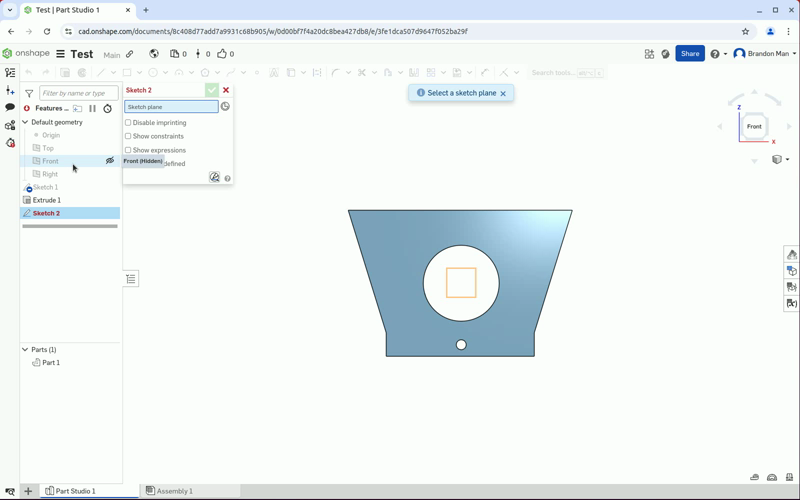
click(73, 163)
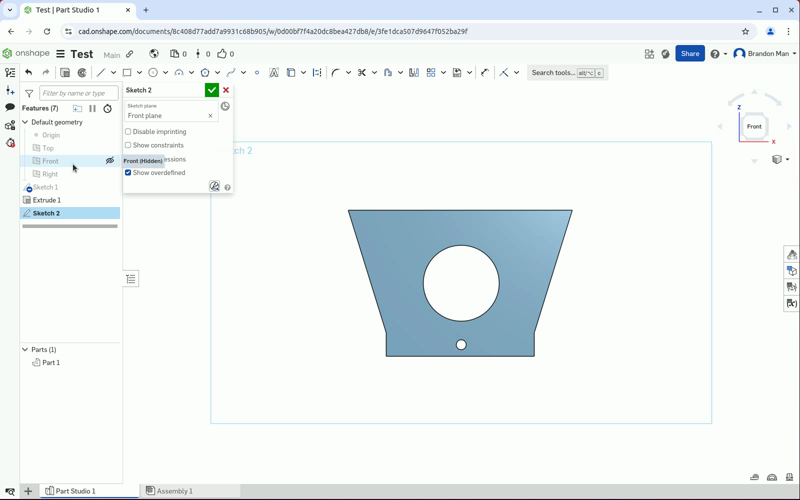
mouse_move(73, 352)
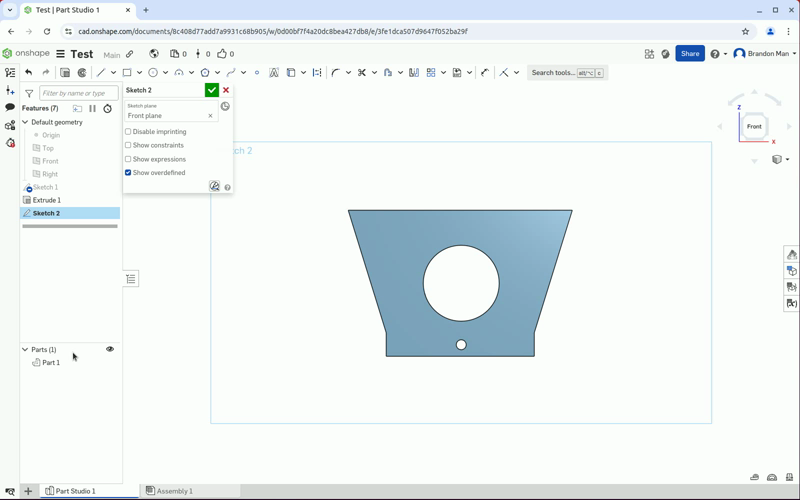
key(y)
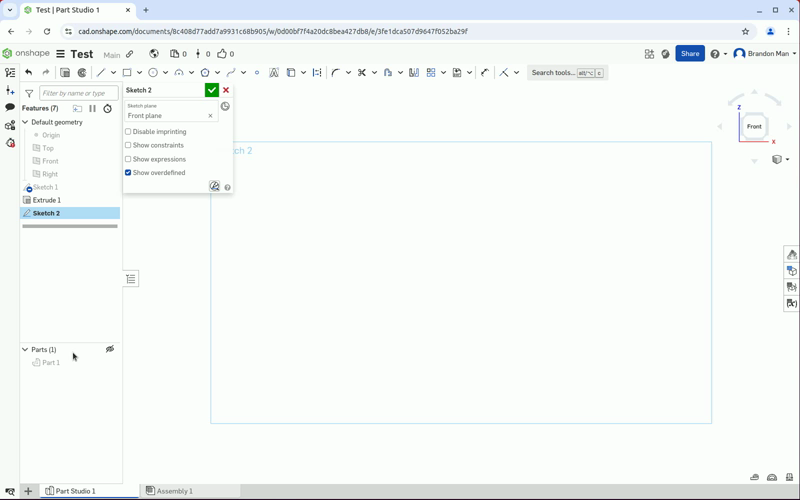
key(c)
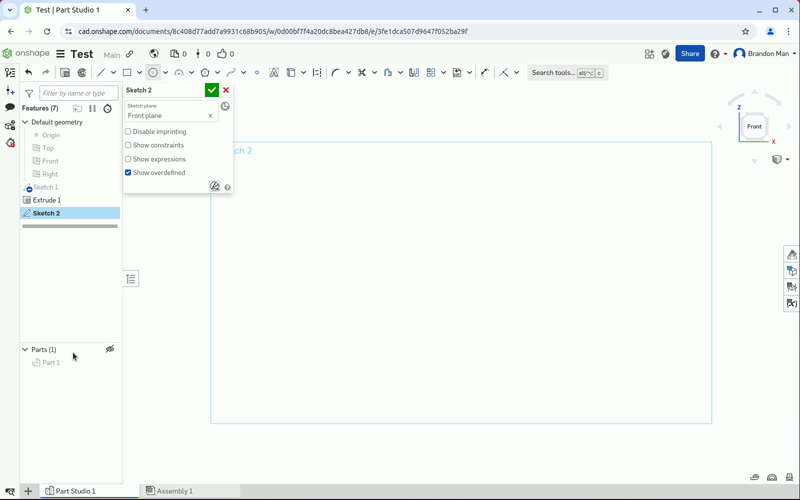
key_down(shift)
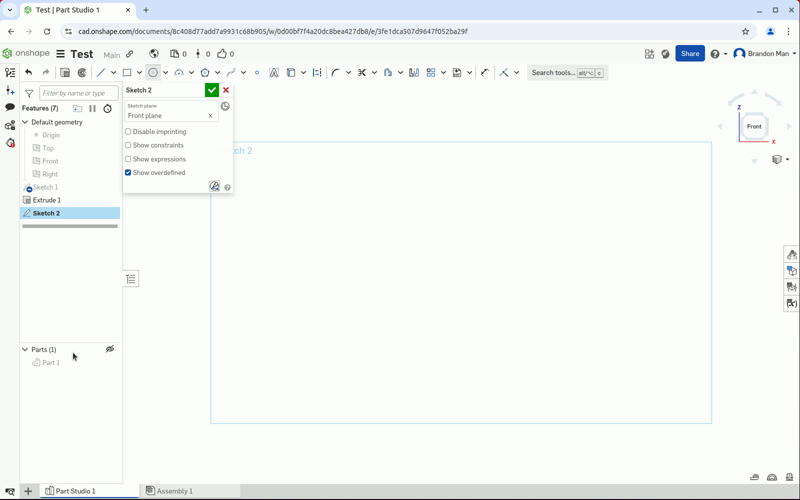
mouse_move(461, 282)
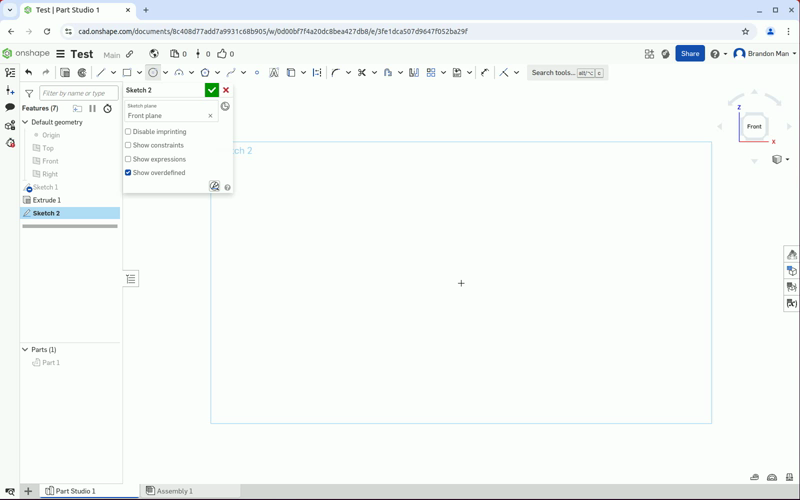
click(461, 282)
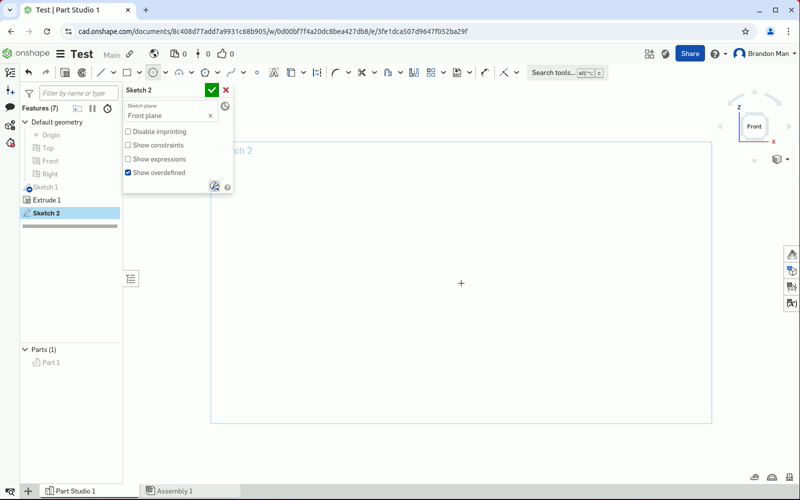
key_up(shift)
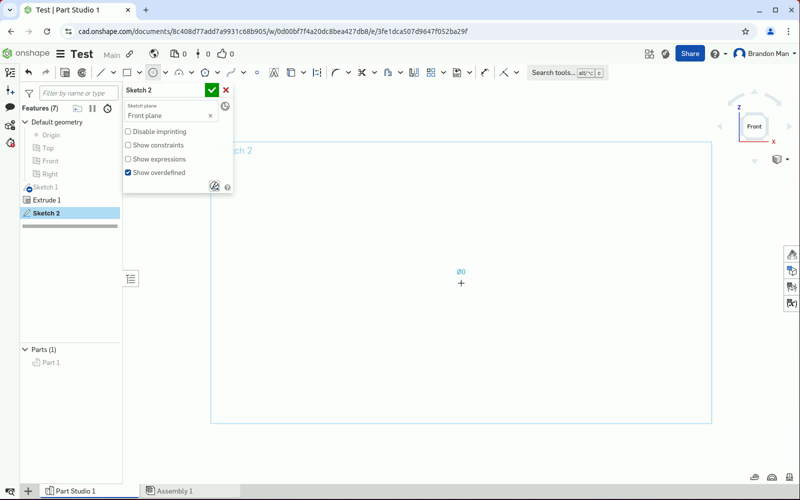
mouse_move(499, 282)
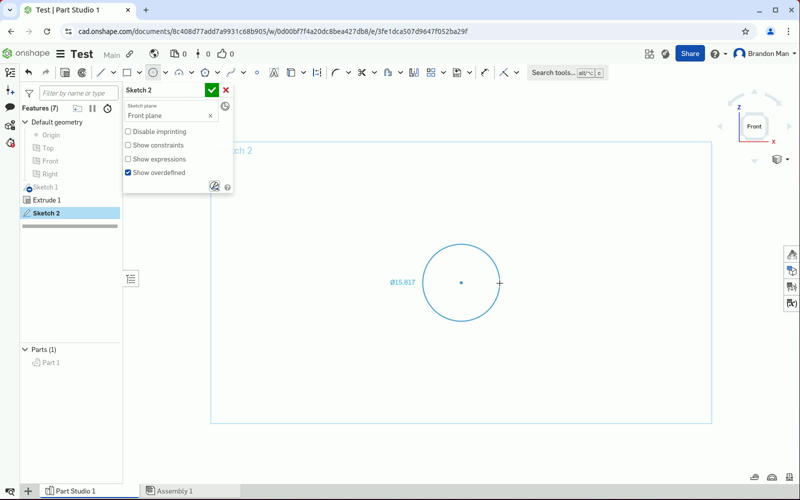
click(499, 282)
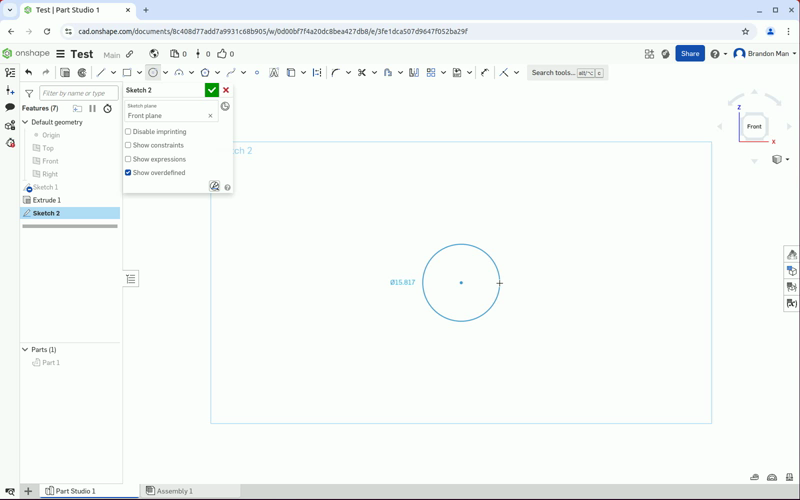
key(esc)
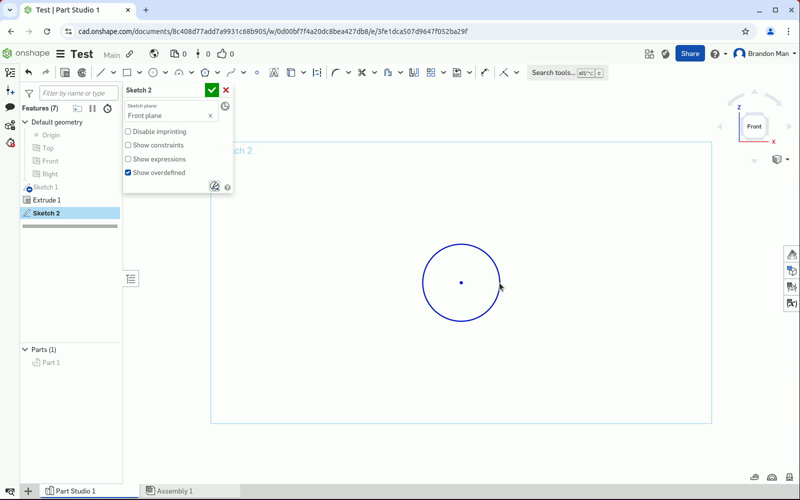
key(c)
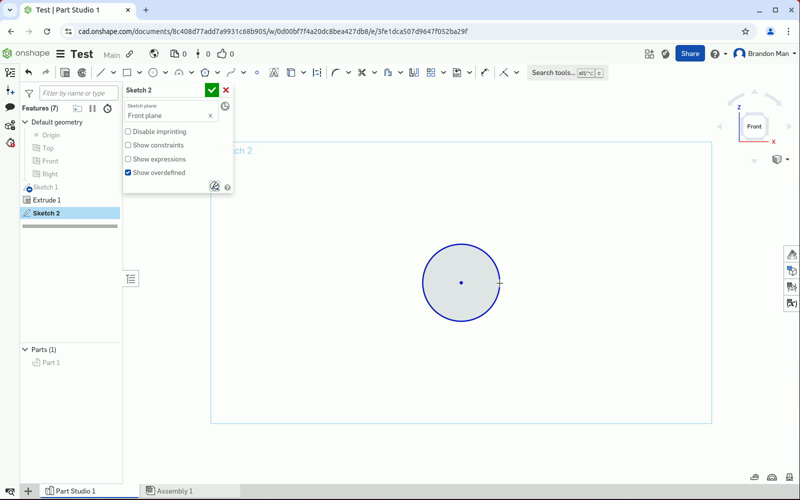
key_down(shift)
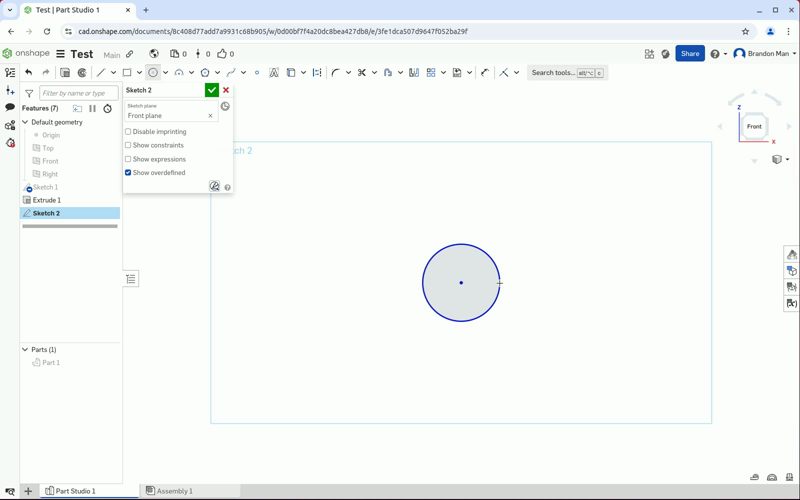
mouse_move(461, 282)
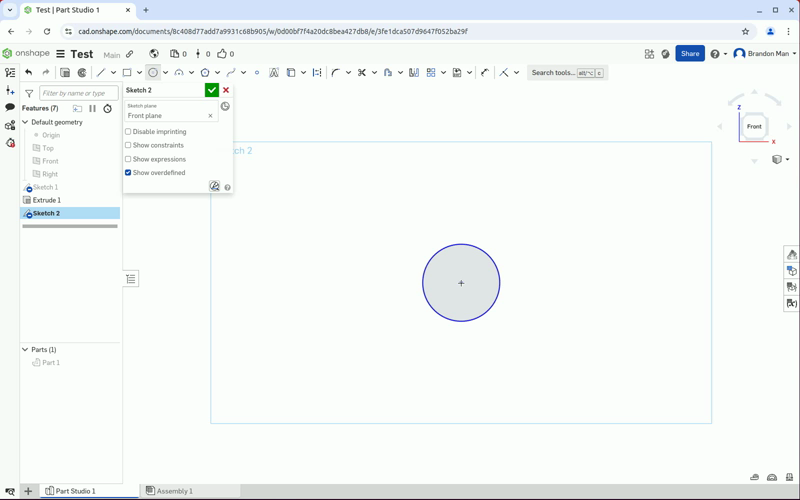
click(461, 282)
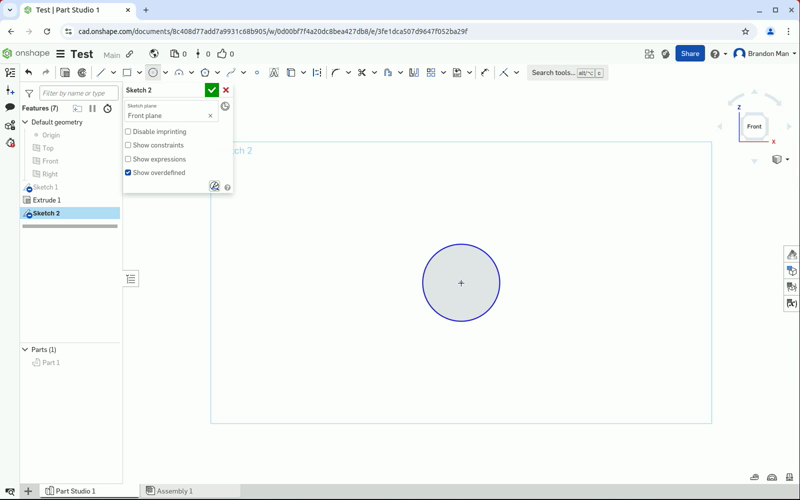
key_up(shift)
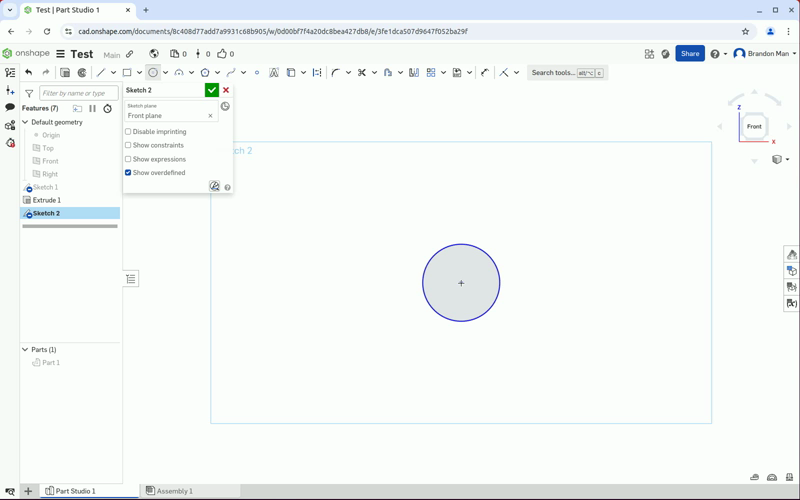
mouse_move(467, 282)
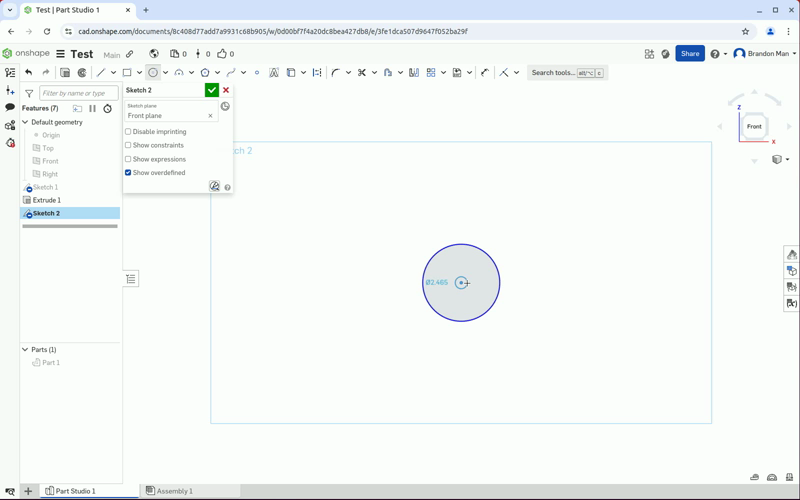
click(467, 282)
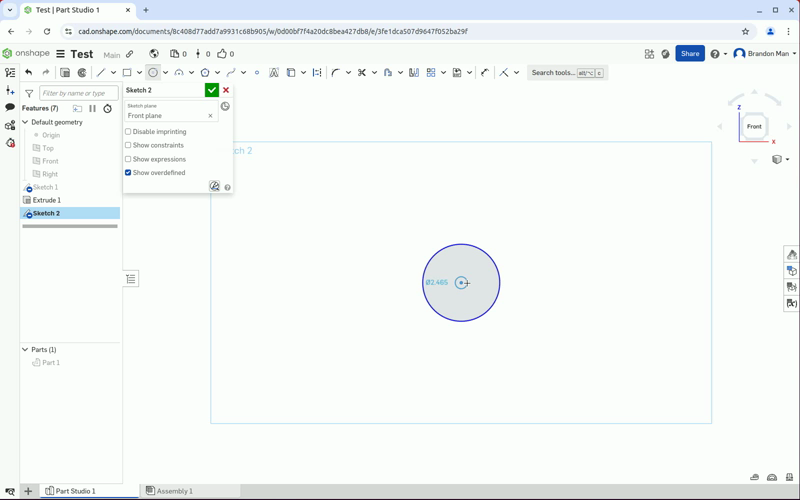
key(esc)
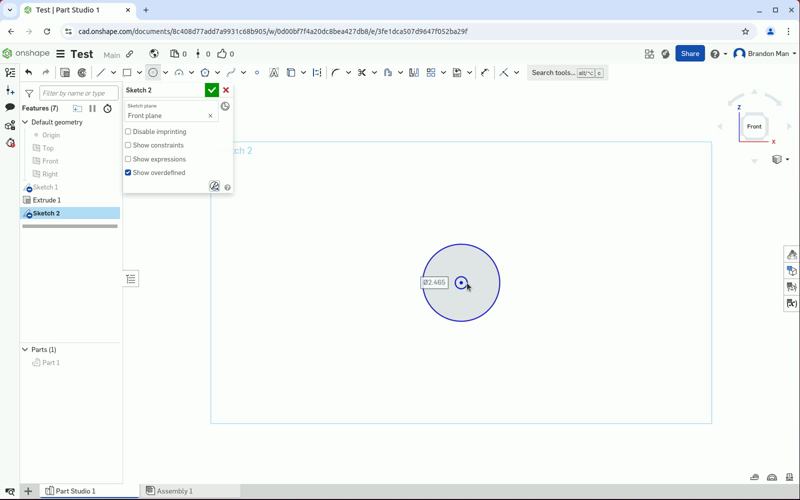
mouse_move(474, 307)
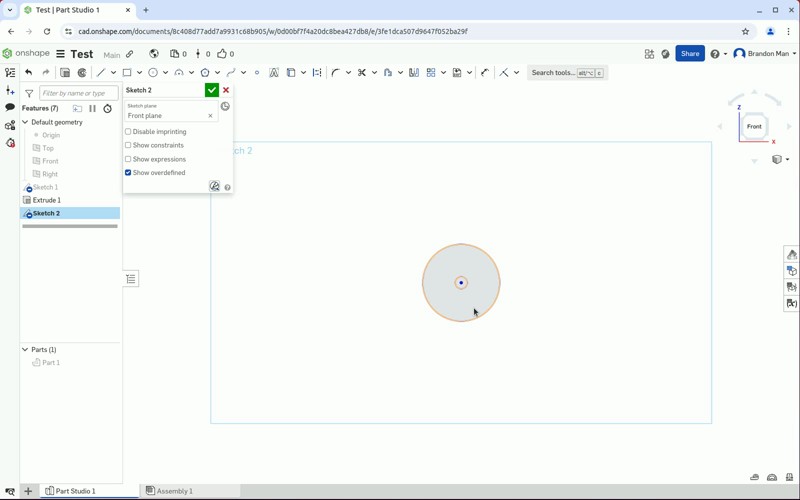
click(474, 307)
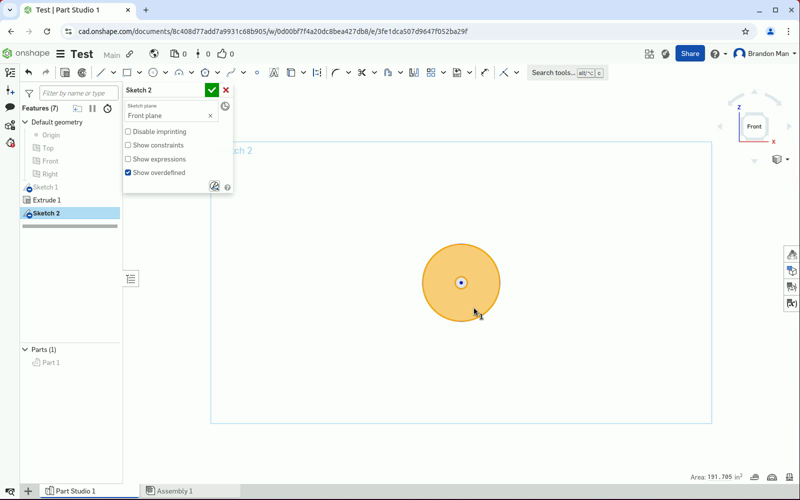
mouse_move(73, 352)
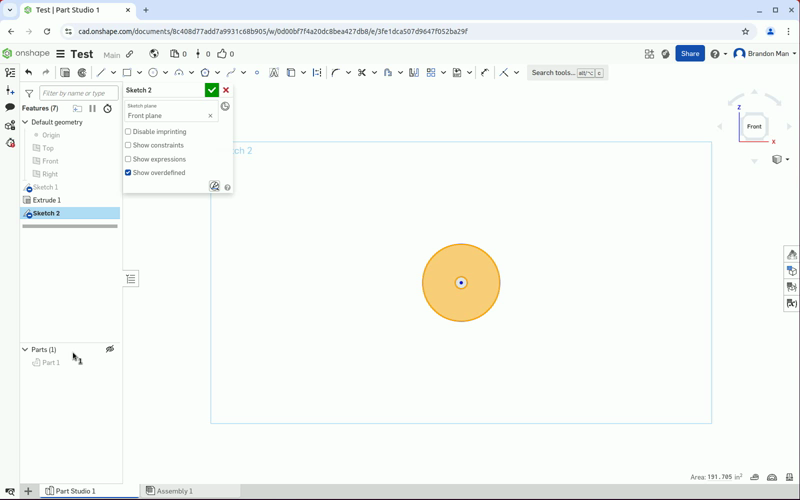
key(shift+y)
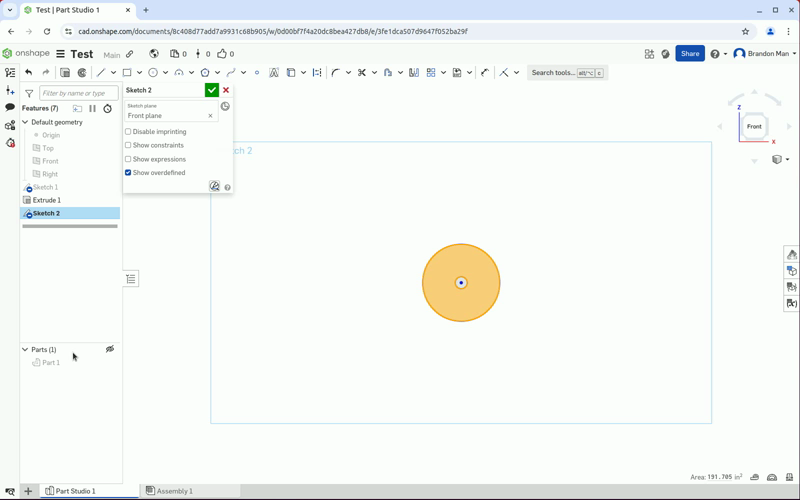
key(shift+e)
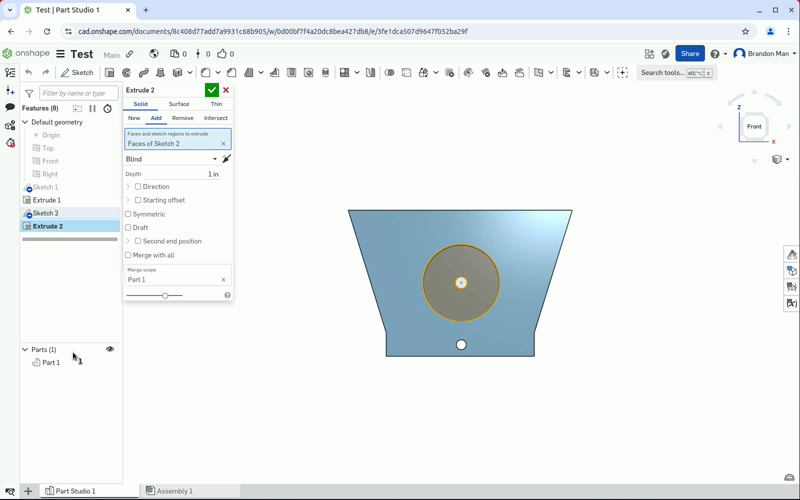
mouse_move(143, 106)
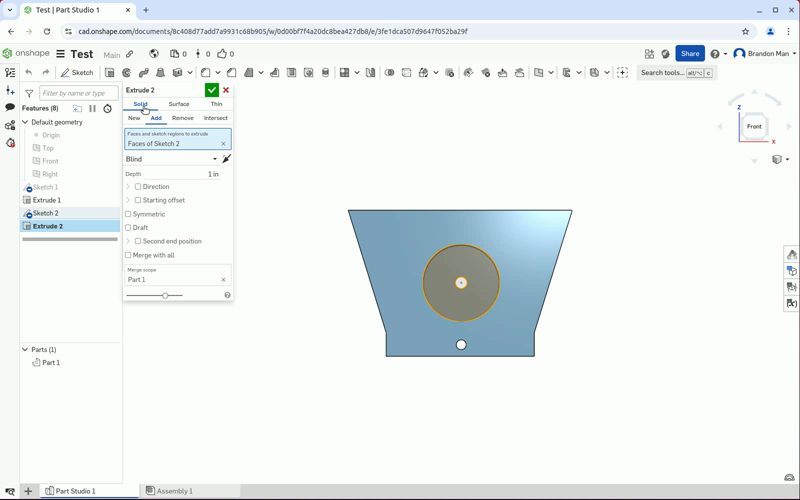
click(143, 106)
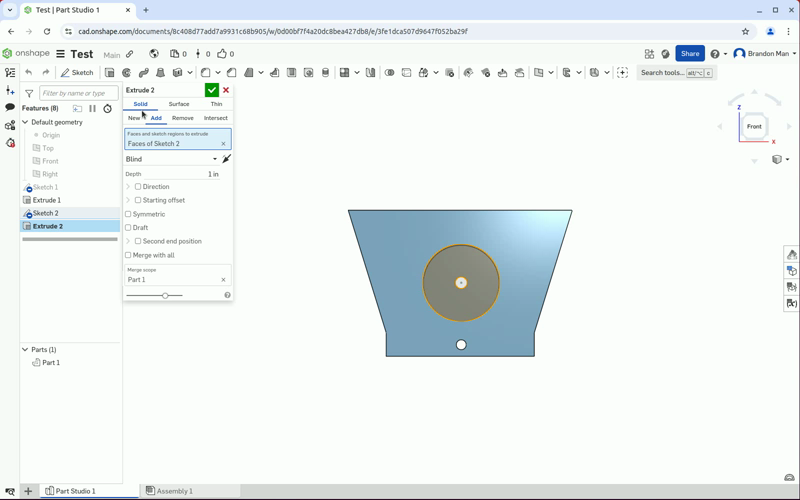
mouse_move(137, 120)
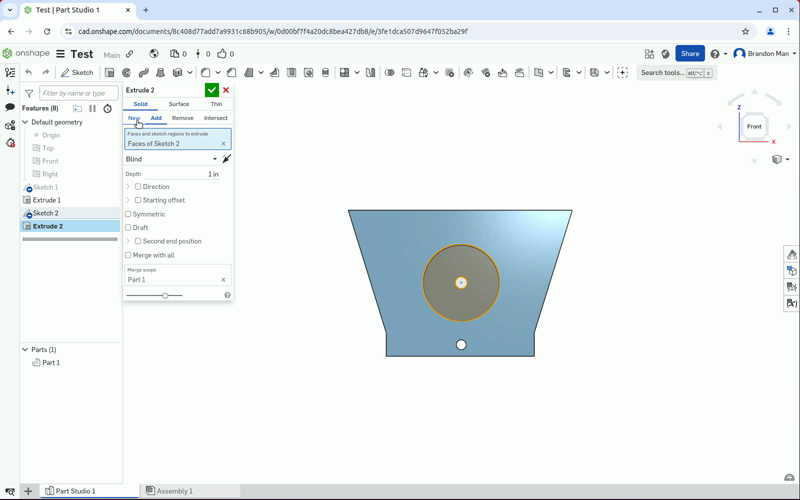
click(137, 120)
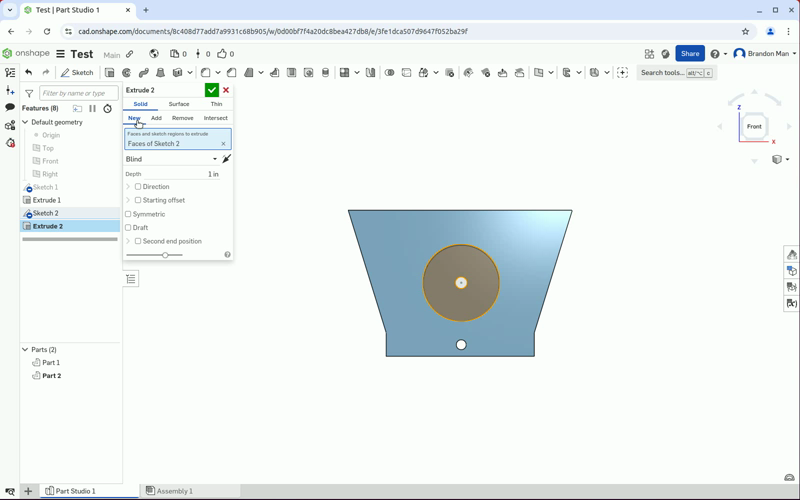
key(tab, 4)
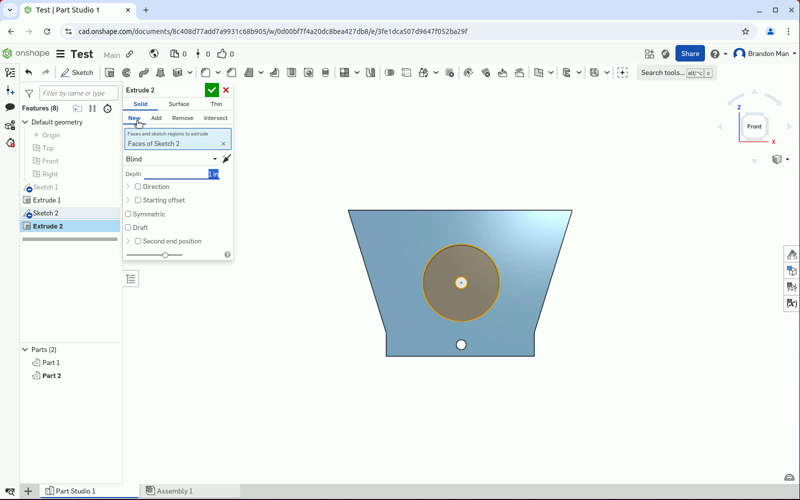
text(6.258)
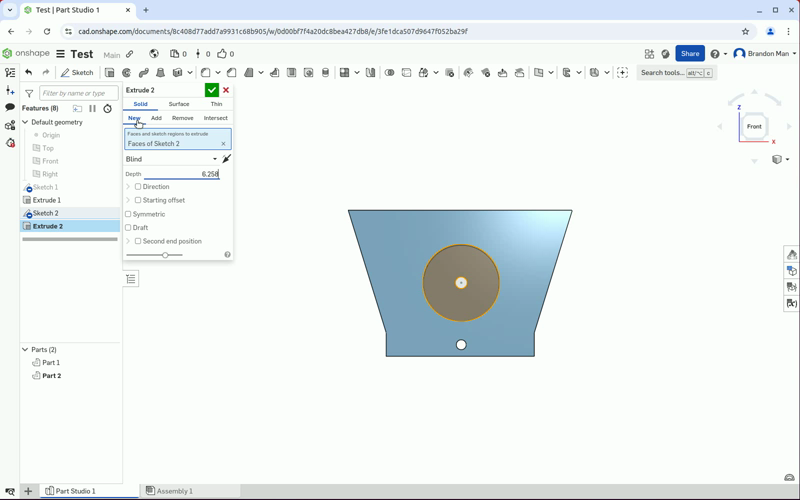
key(enter)
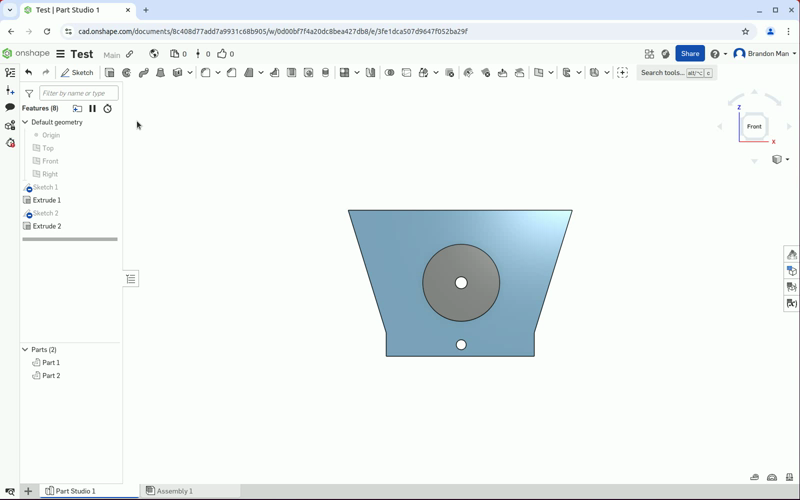
key(shift+h)
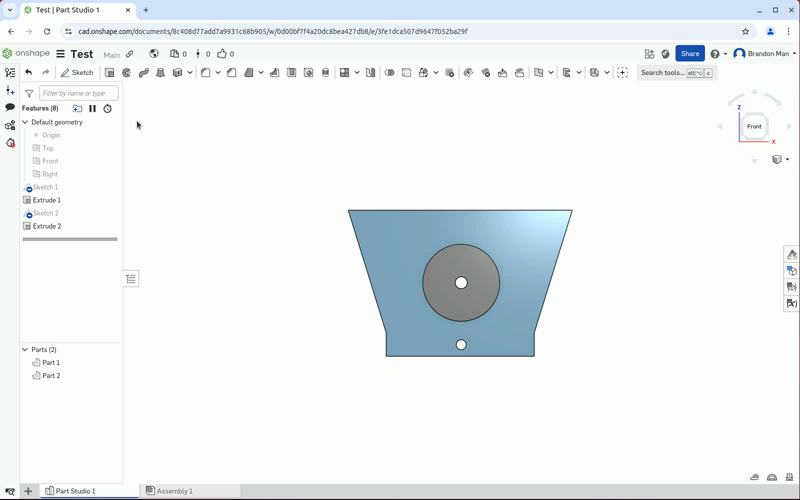
key(shift+h)
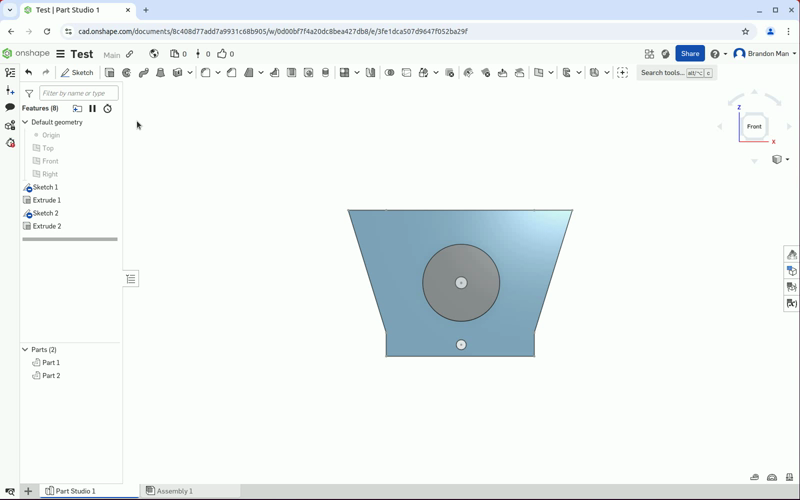
key(shift+7)
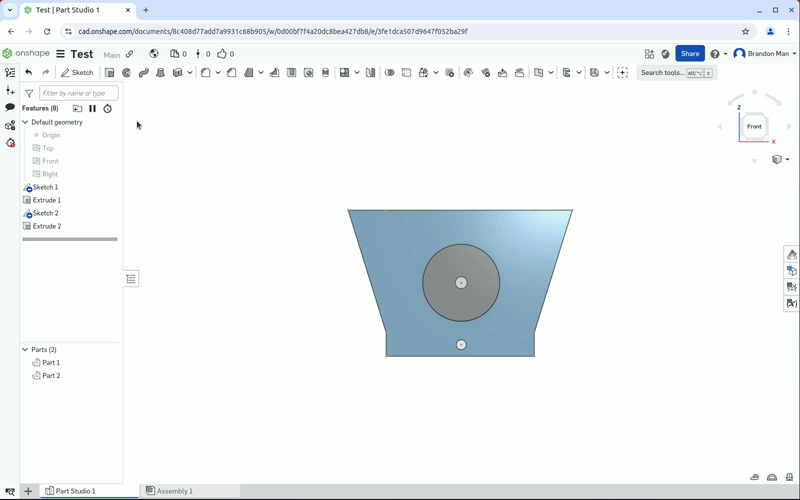
key(left, 2)
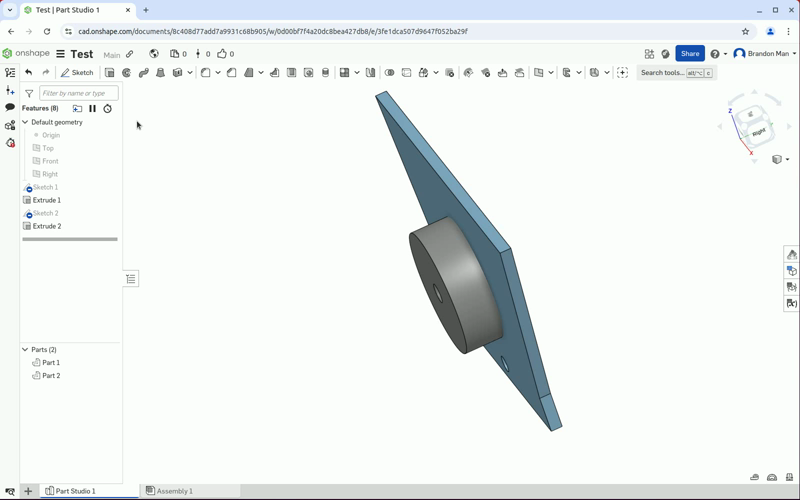
key(down, 2)
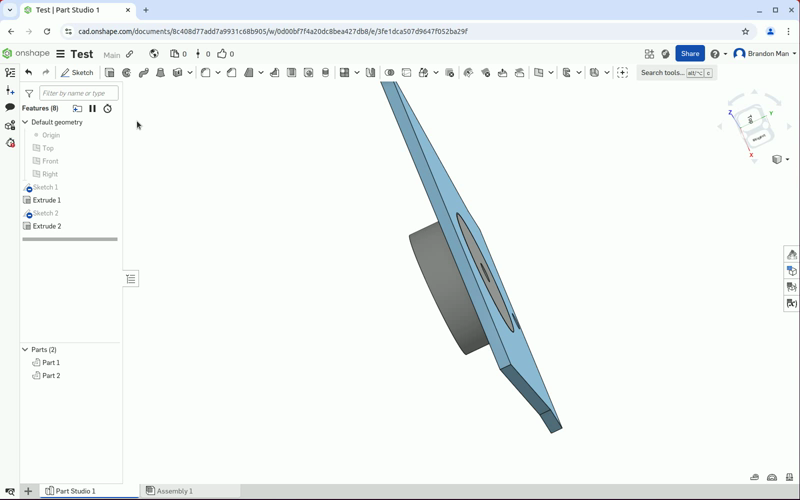
key(up, 2)
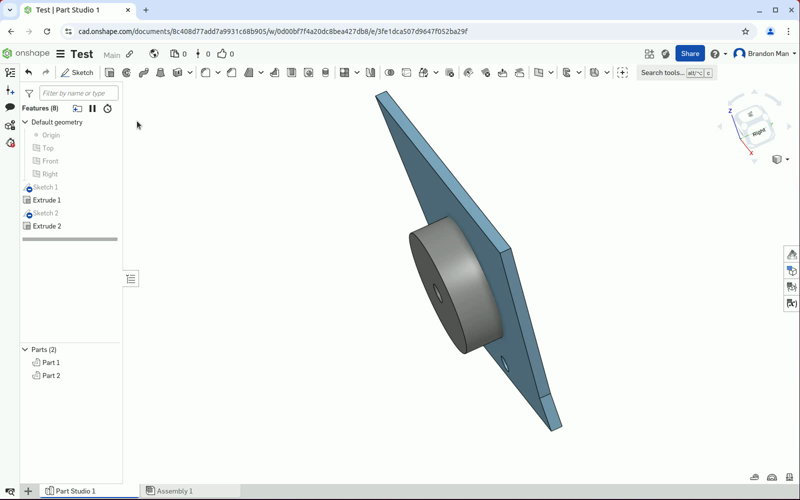
key(right, 2)
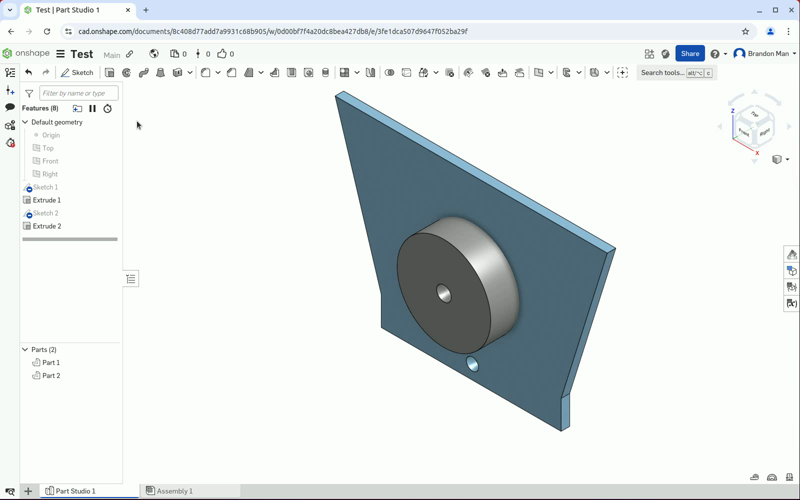
mouse_move(73, 189)
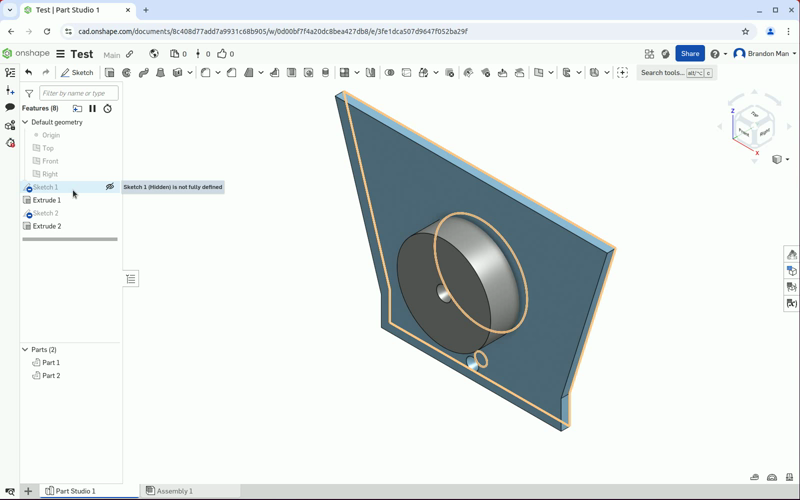
click(73, 189)